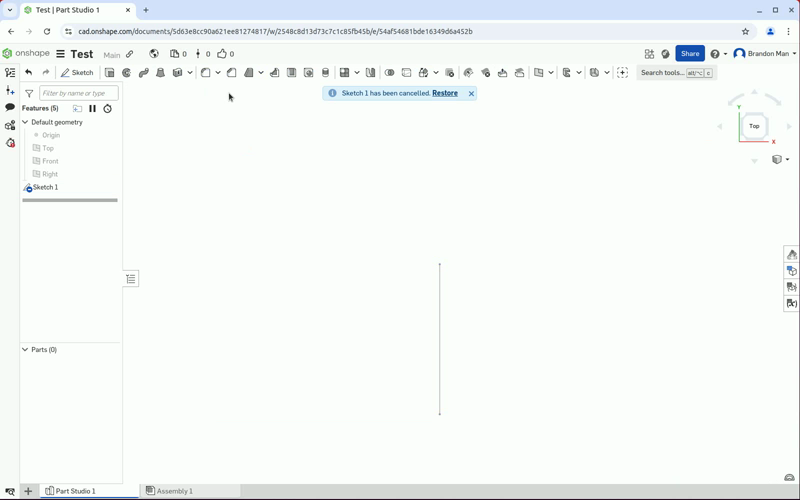
key(shift+h)
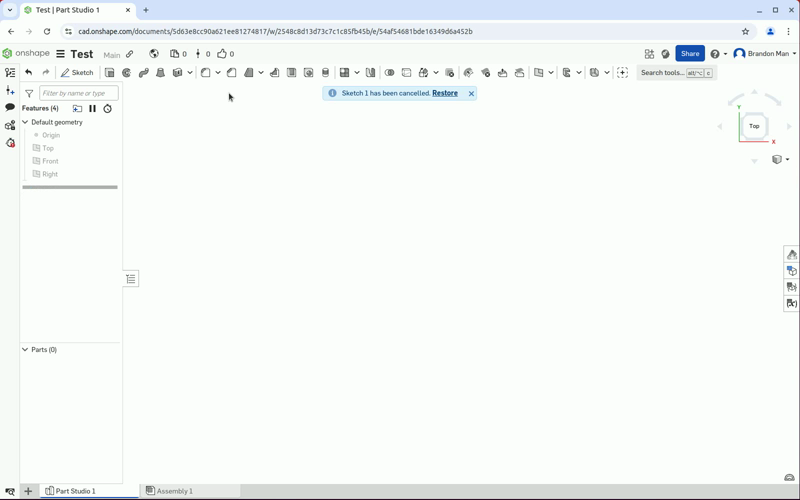
key(shift+s)
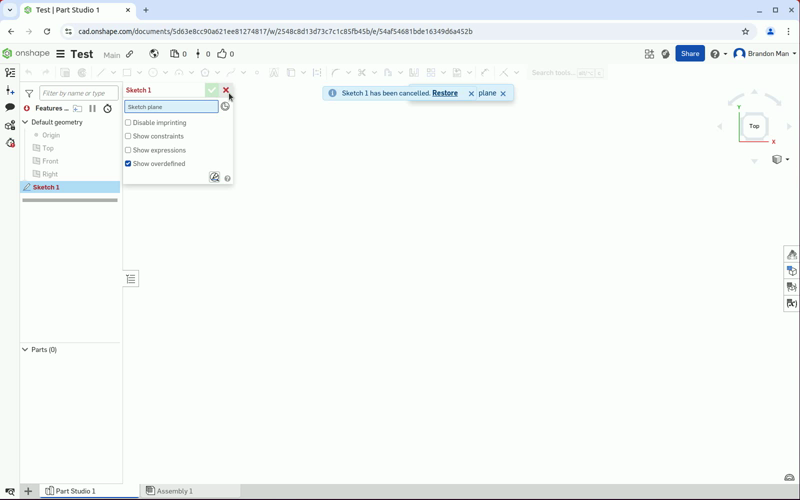
mouse_move(73, 150)
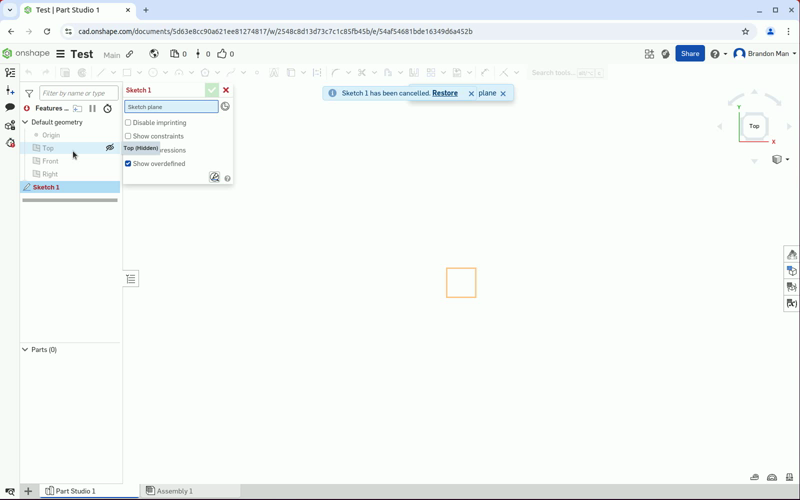
click(73, 150)
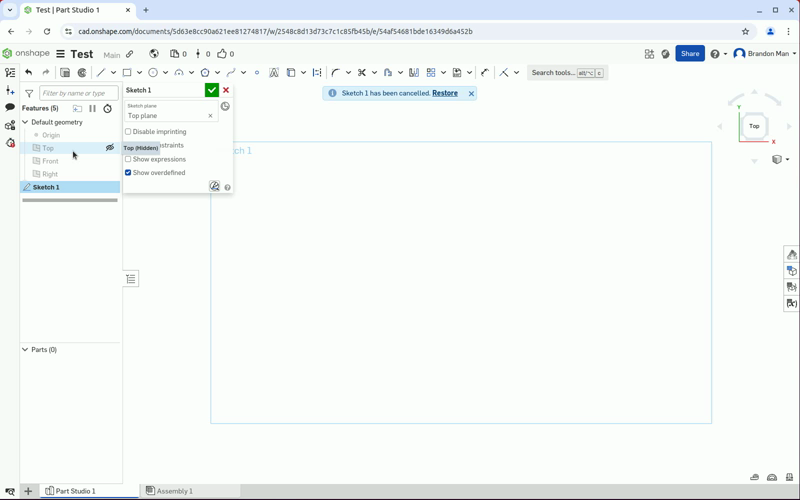
mouse_move(73, 352)
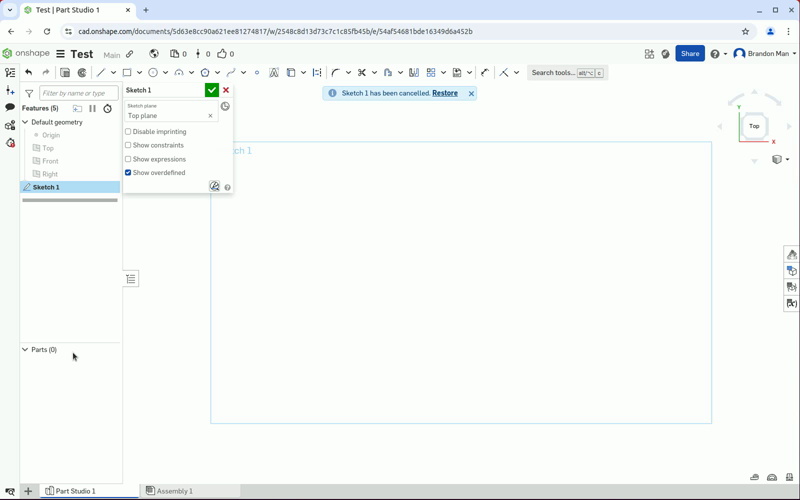
key(y)
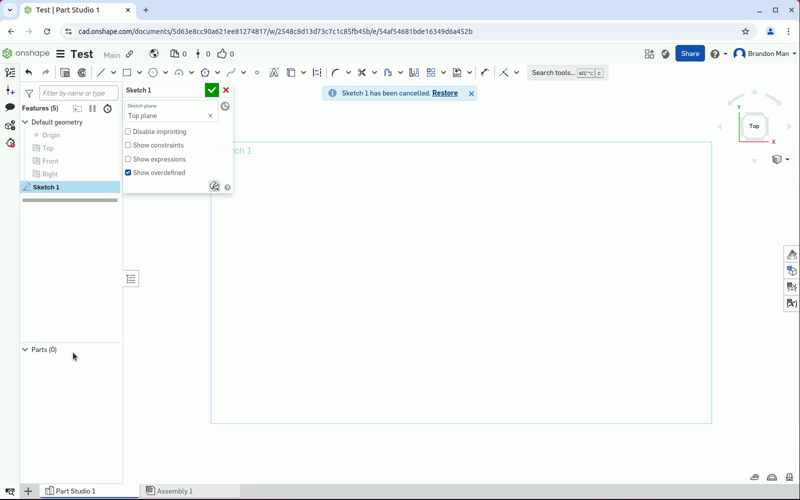
key(l)
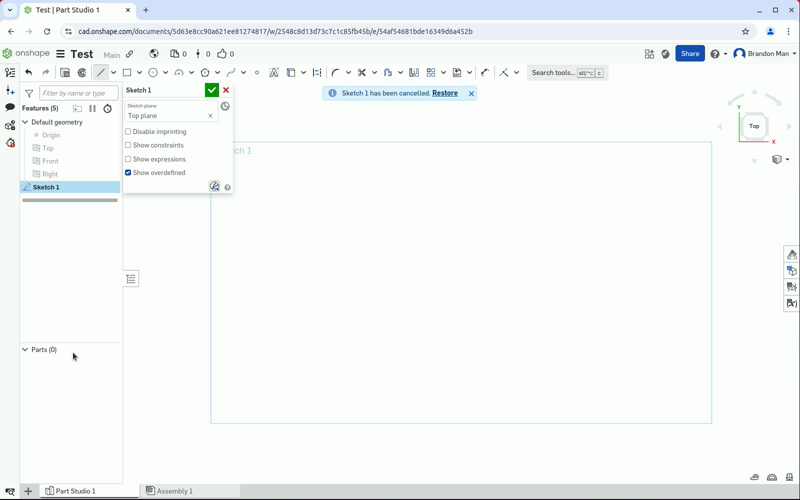
key_down(shift)
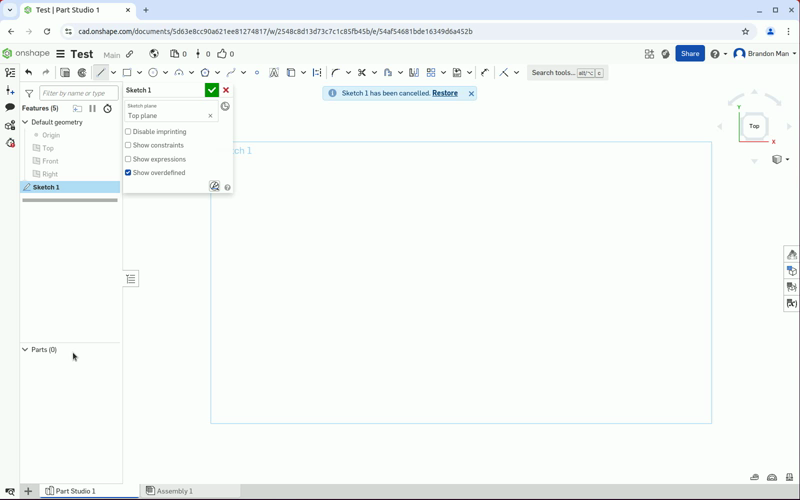
mouse_move(460, 282)
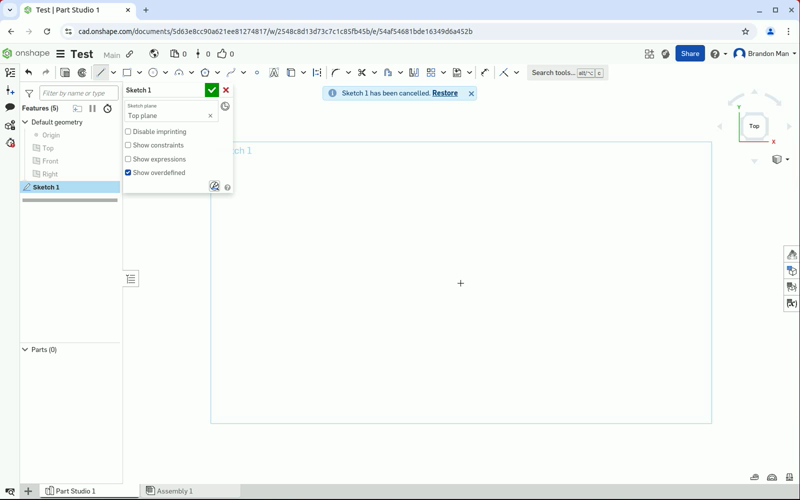
click(460, 282)
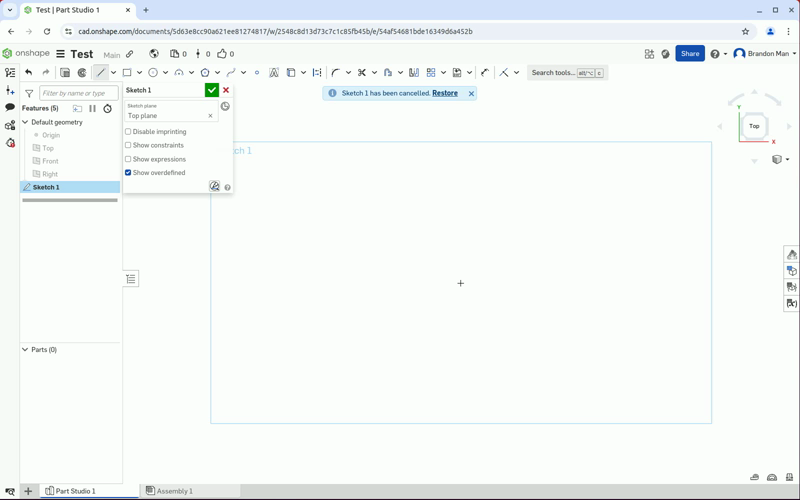
key_up(shift)
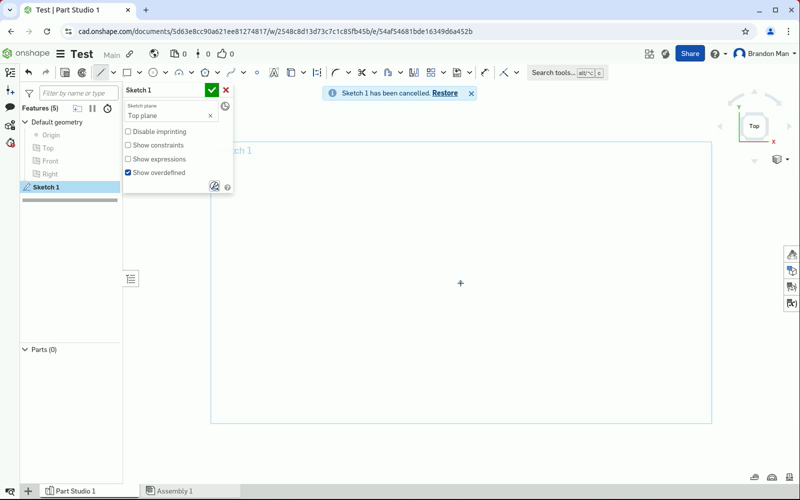
key_down(shift)
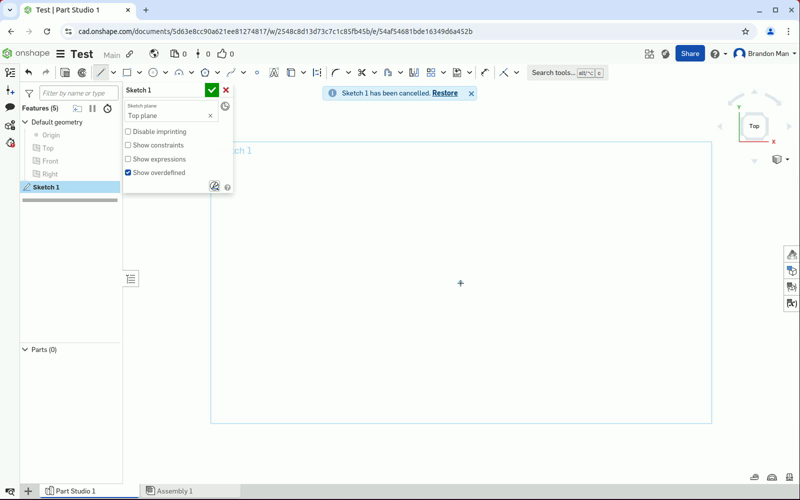
mouse_move(490, 282)
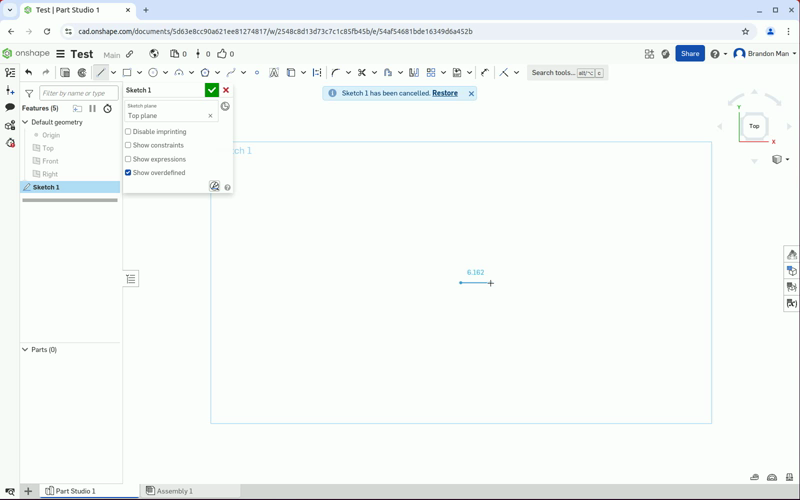
mouse_move(517, 282)
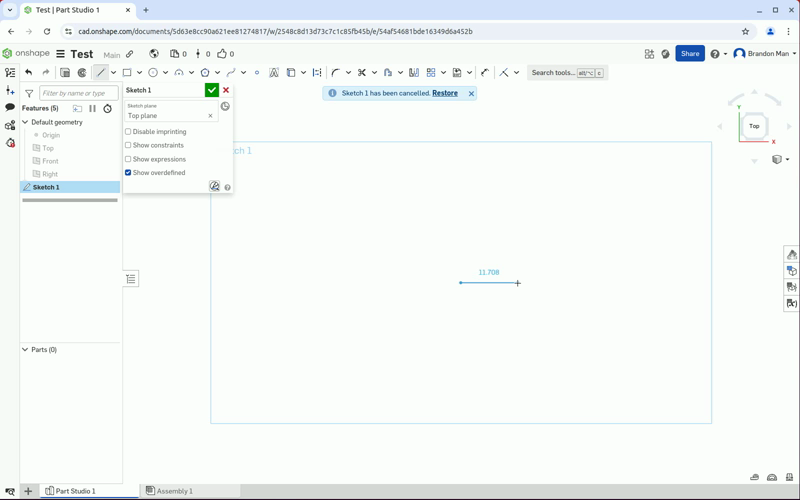
click(517, 282)
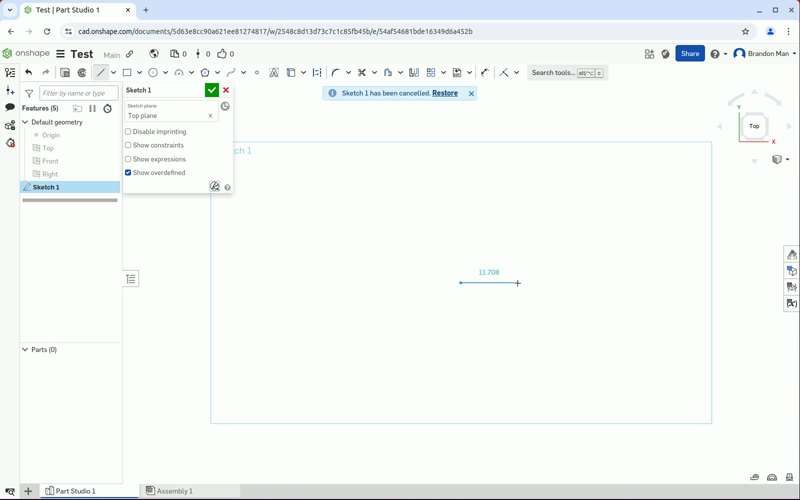
key_up(shift)
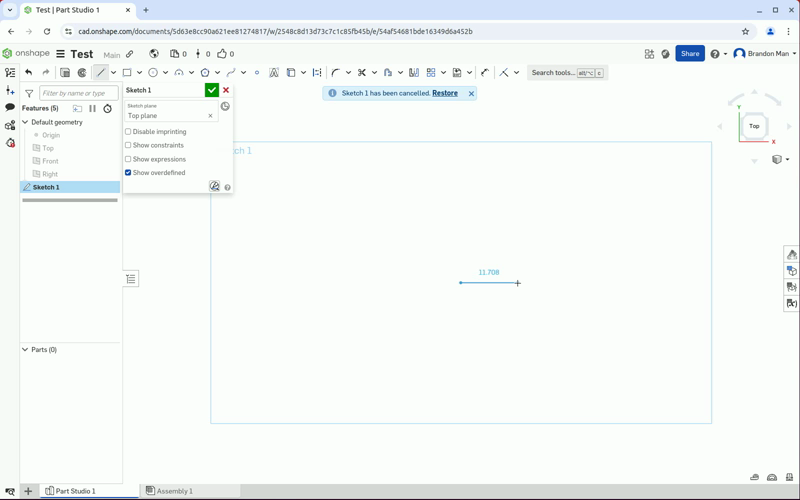
key_down(shift)
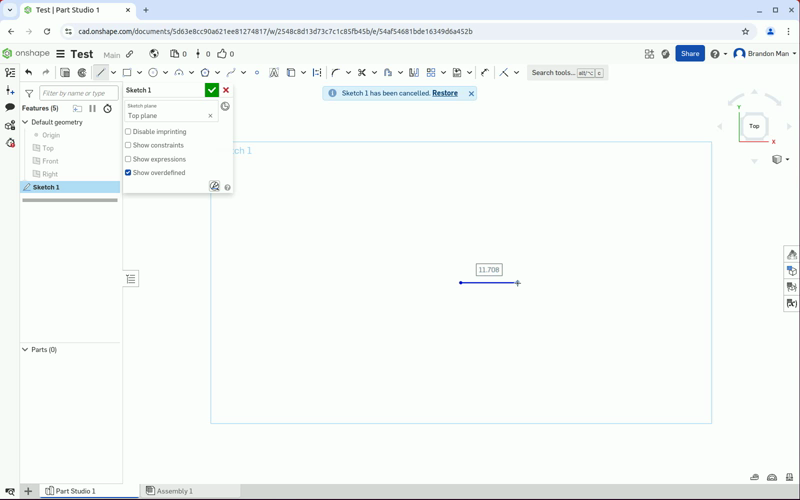
mouse_move(547, 282)
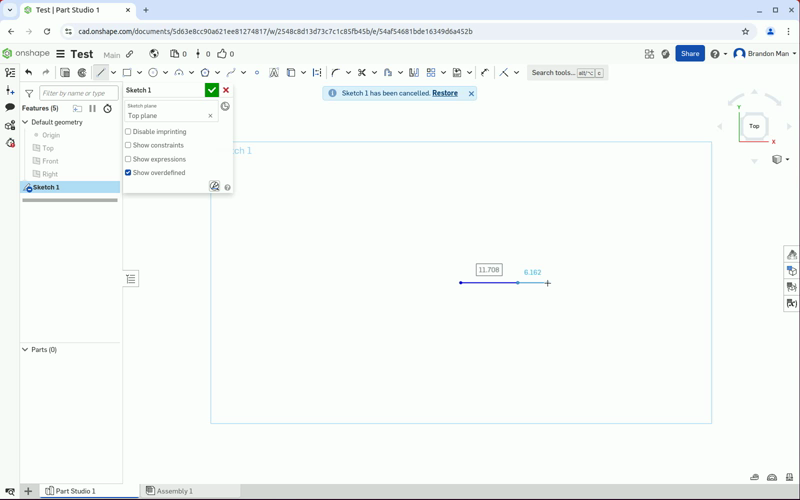
mouse_move(517, 245)
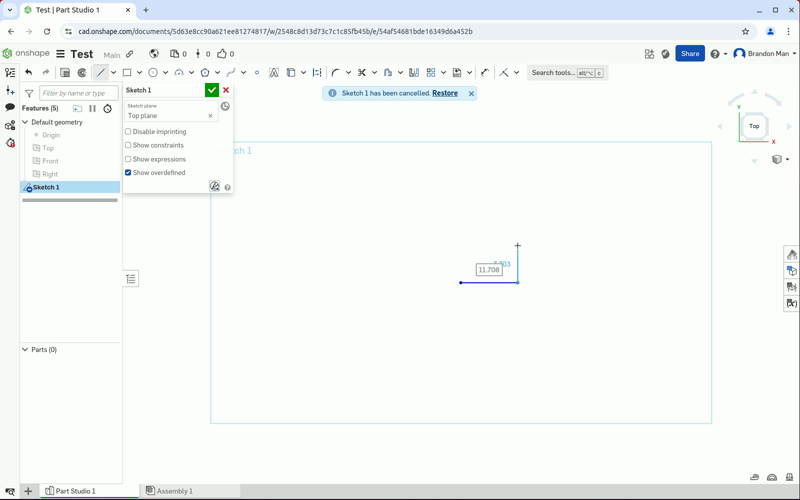
click(517, 245)
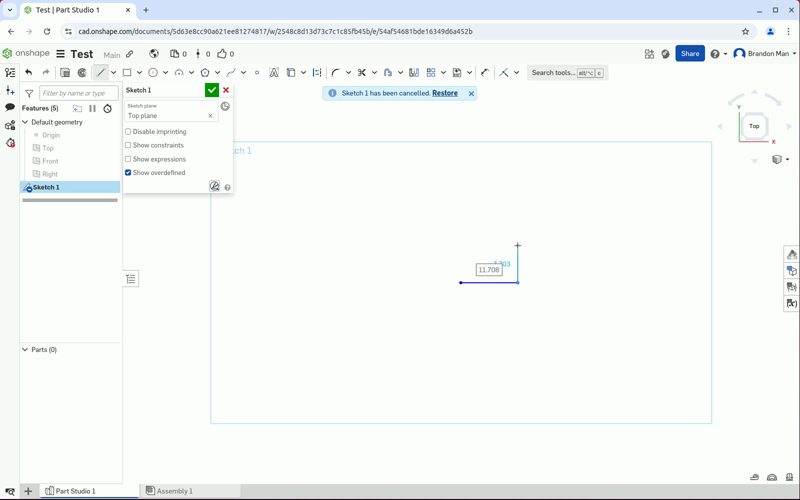
key_up(shift)
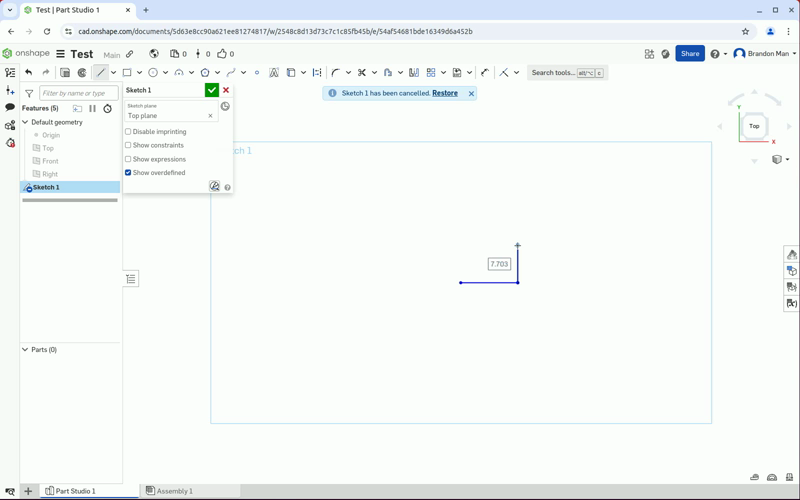
key_down(shift)
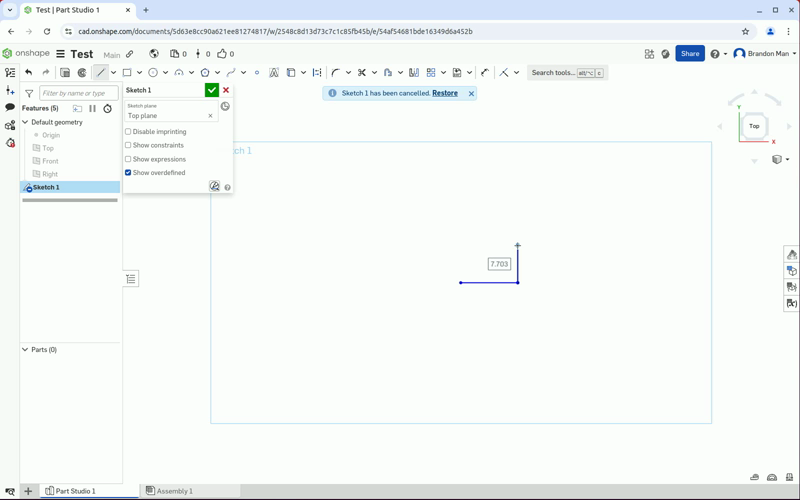
mouse_move(547, 245)
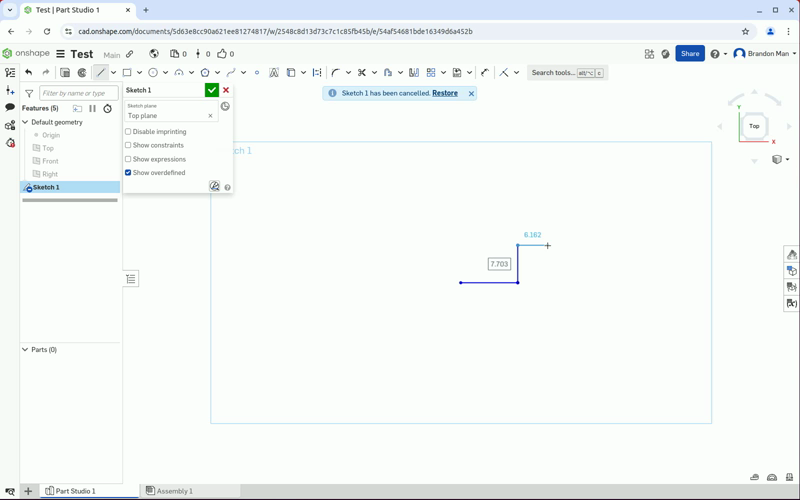
mouse_move(573, 245)
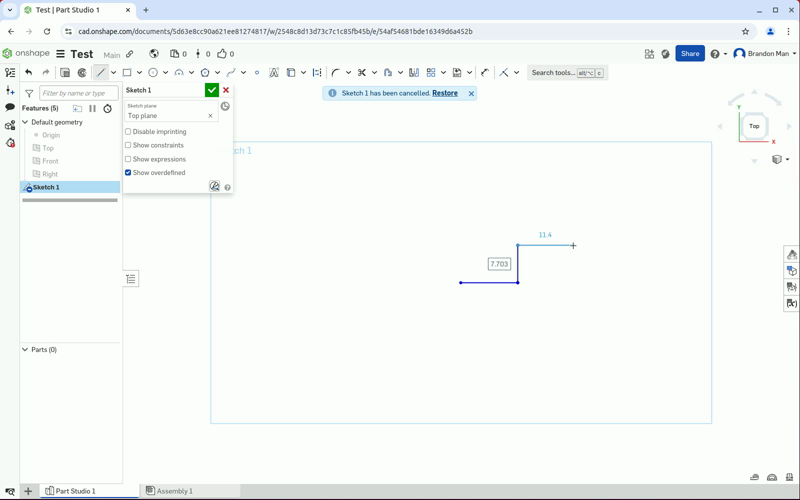
click(573, 245)
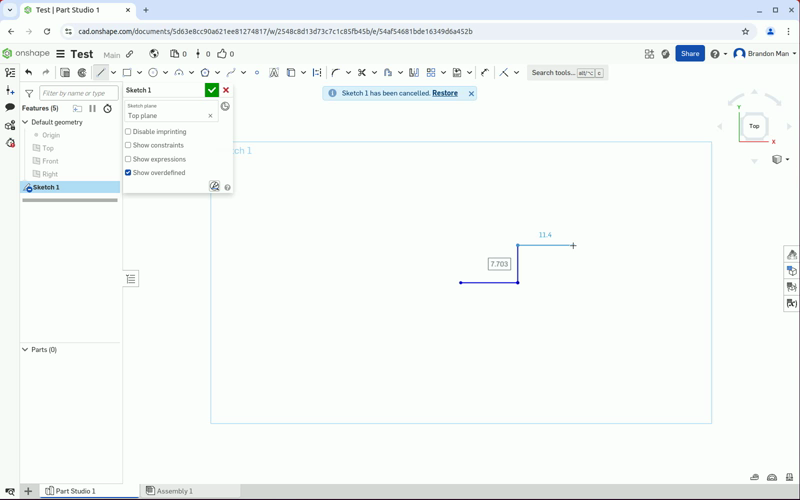
key_up(shift)
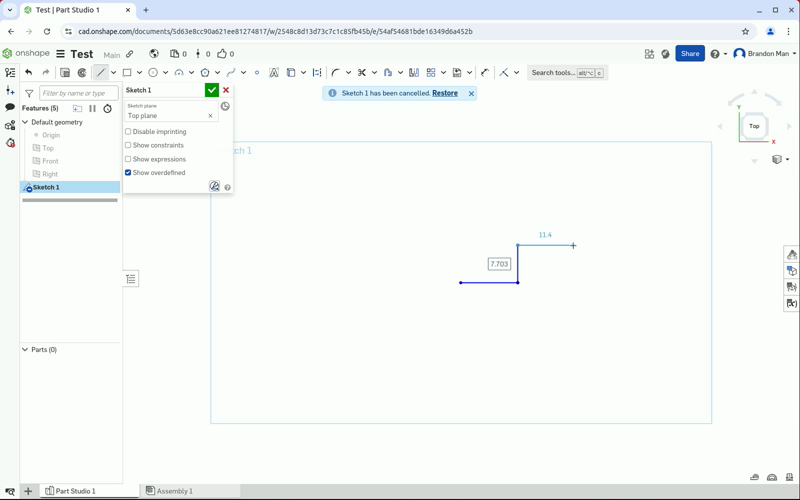
key_down(shift)
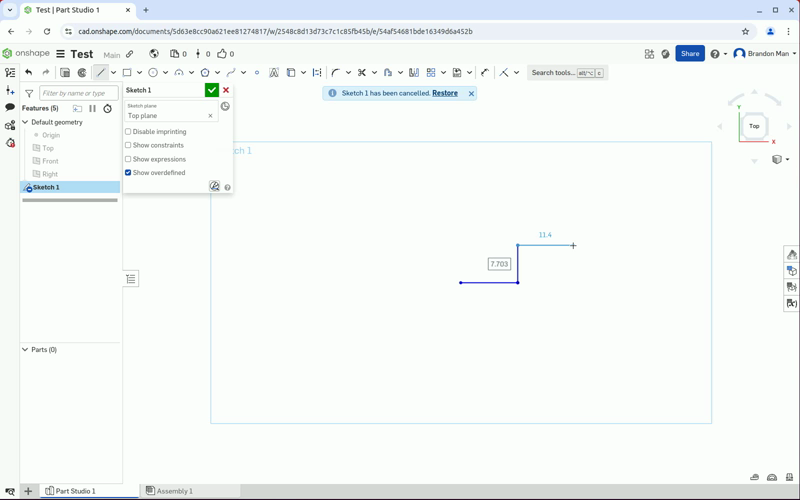
mouse_move(589, 245)
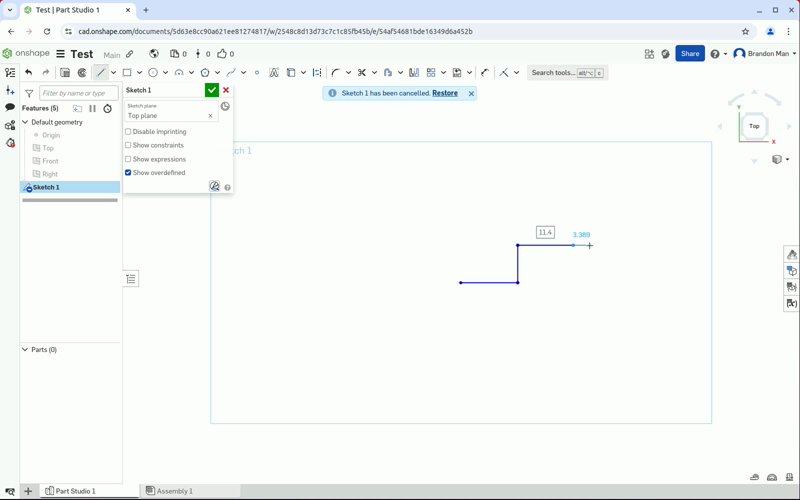
mouse_move(573, 208)
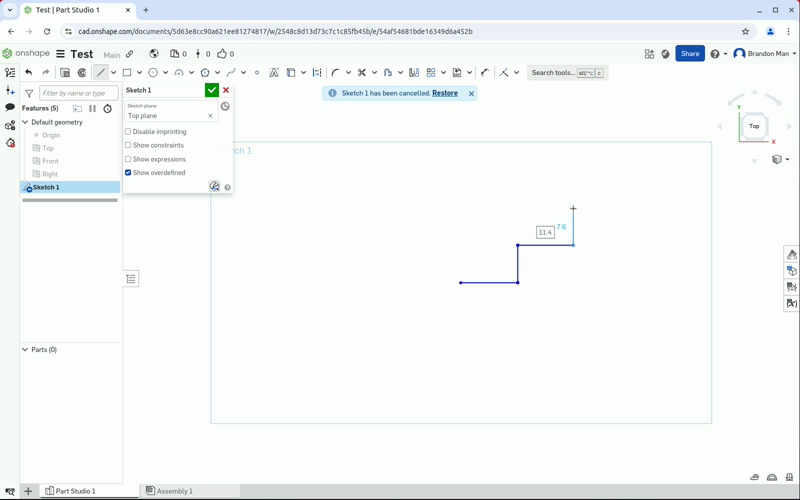
click(573, 208)
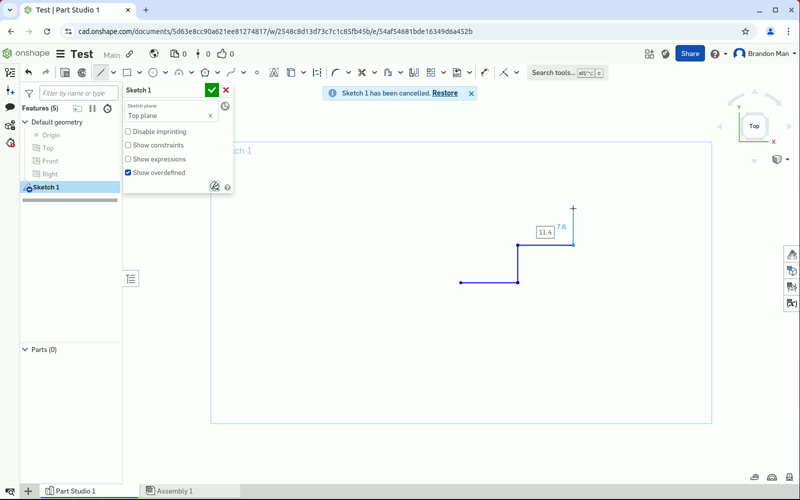
key_up(shift)
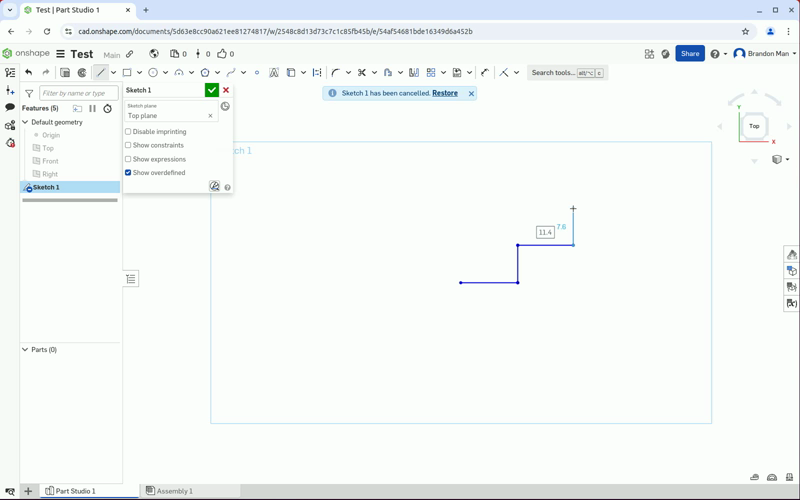
key_down(shift)
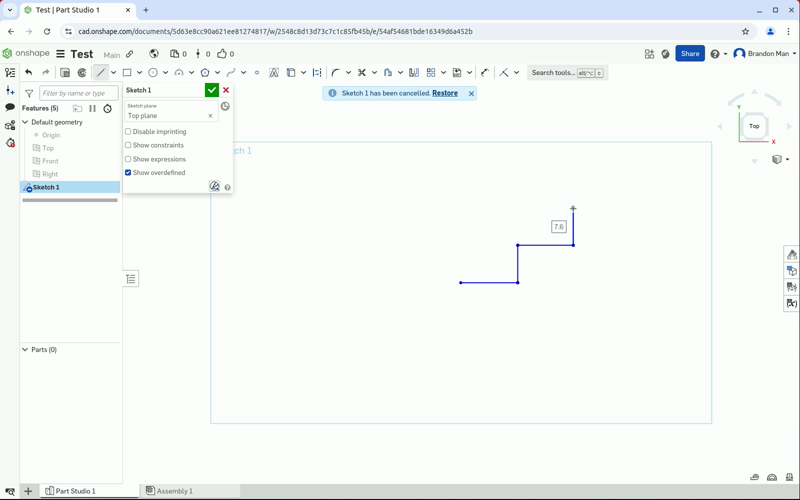
mouse_move(479, 208)
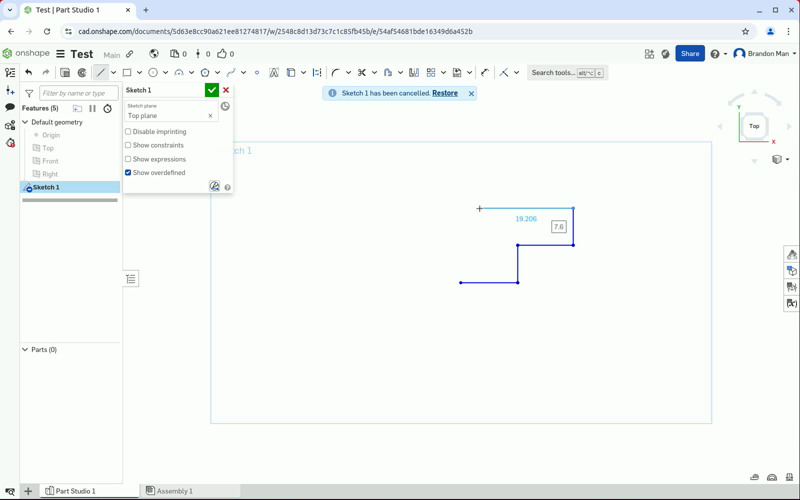
click(479, 208)
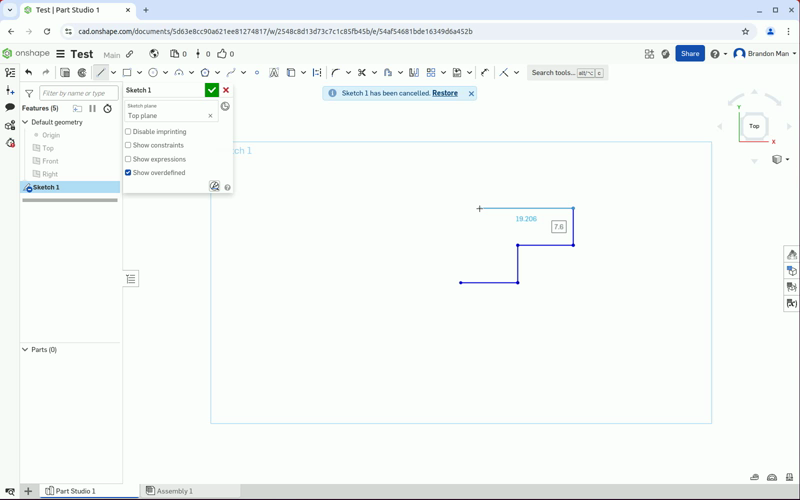
key_up(shift)
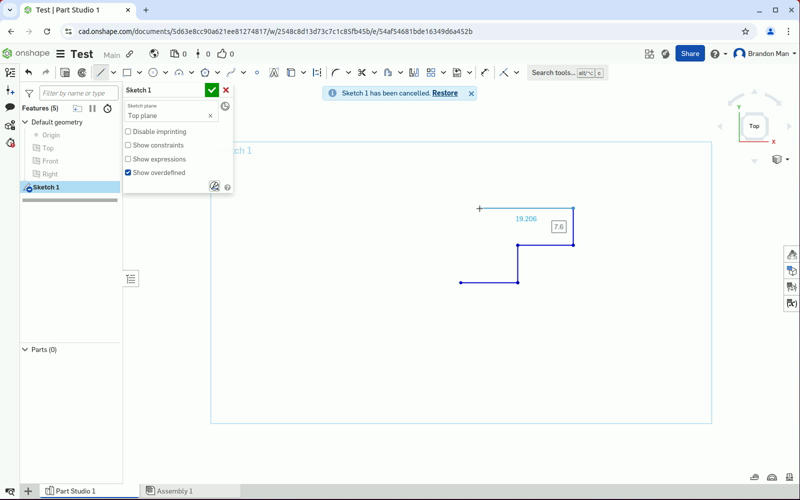
key_down(shift)
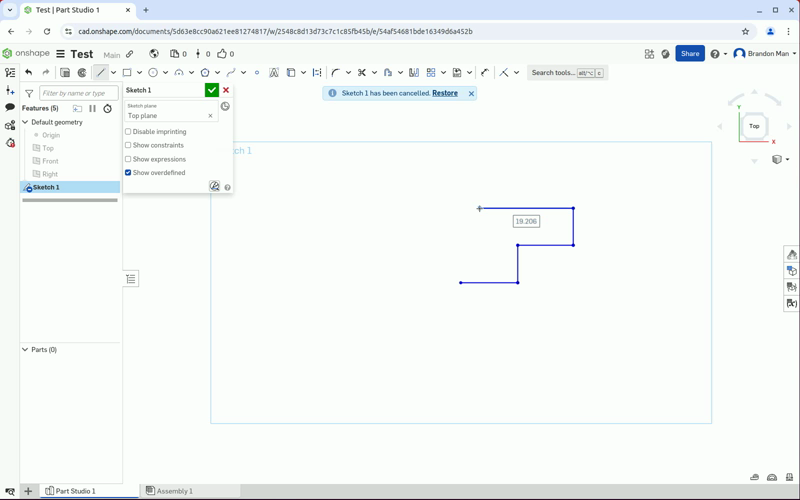
mouse_move(509, 208)
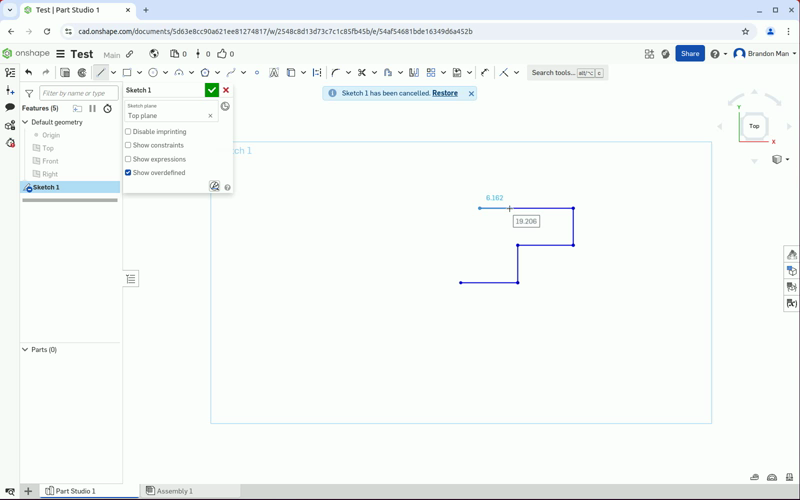
mouse_move(479, 264)
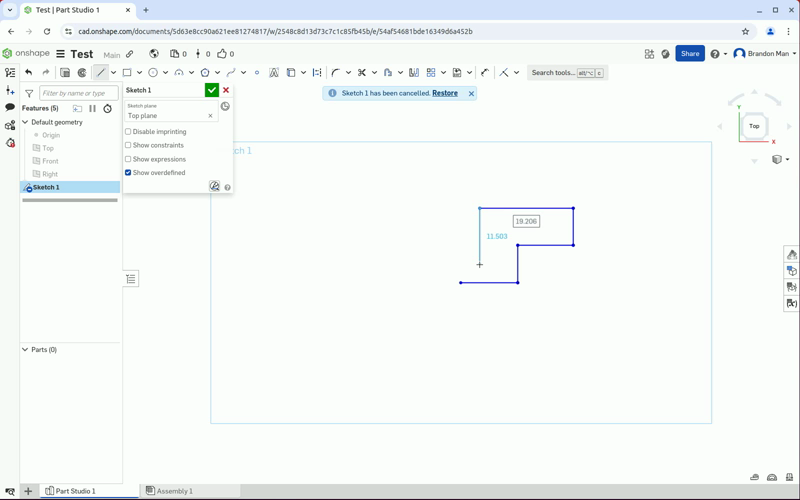
click(479, 264)
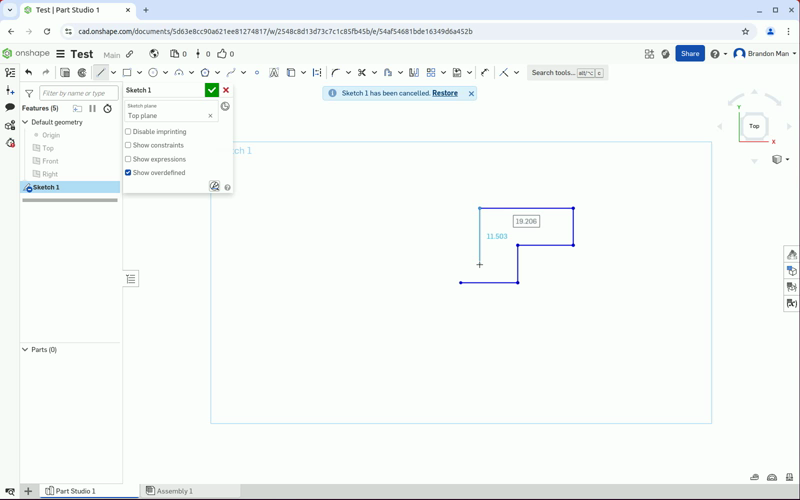
key_up(shift)
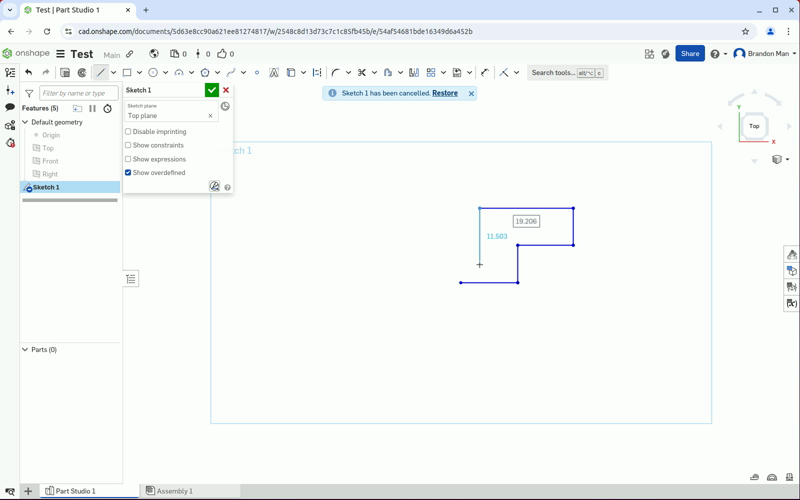
key_down(shift)
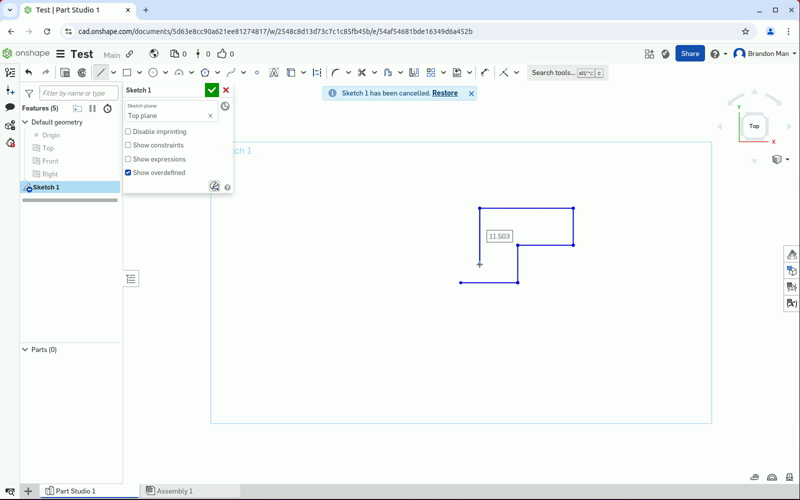
mouse_move(509, 264)
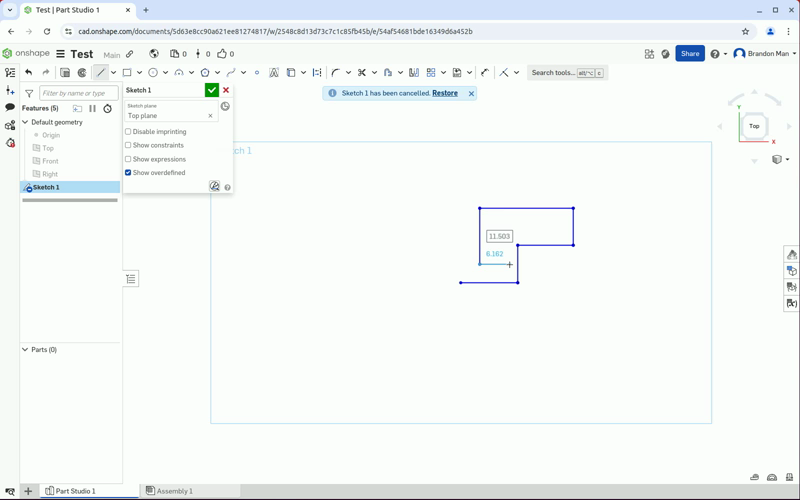
mouse_move(460, 264)
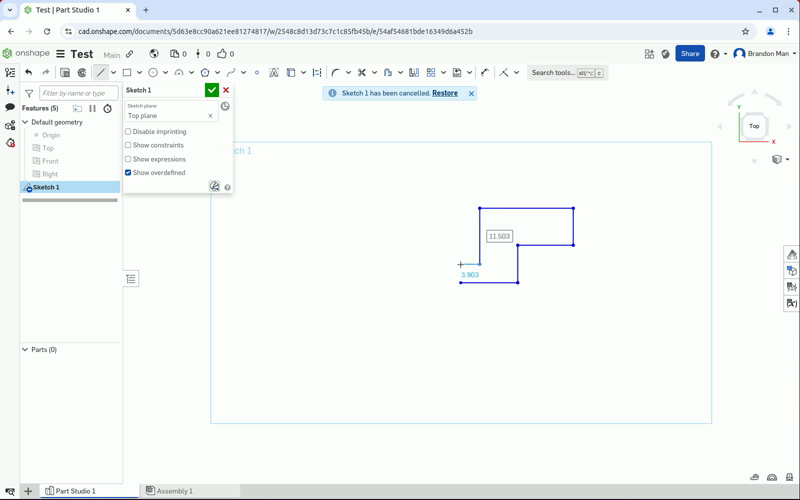
click(460, 264)
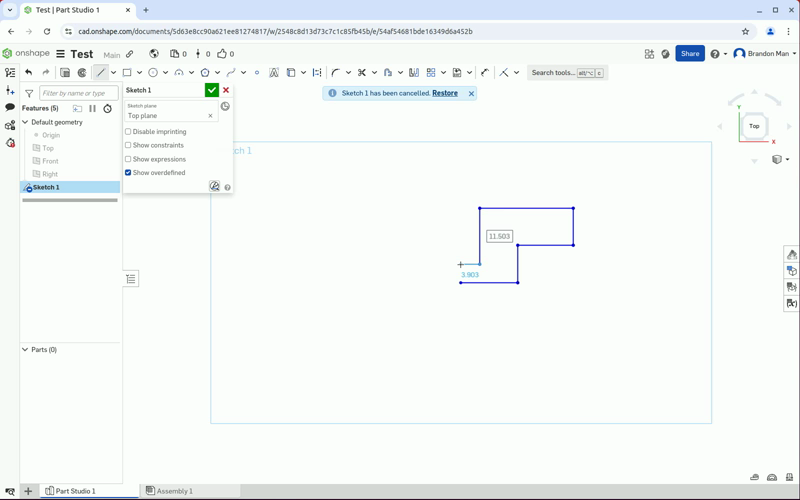
key_up(shift)
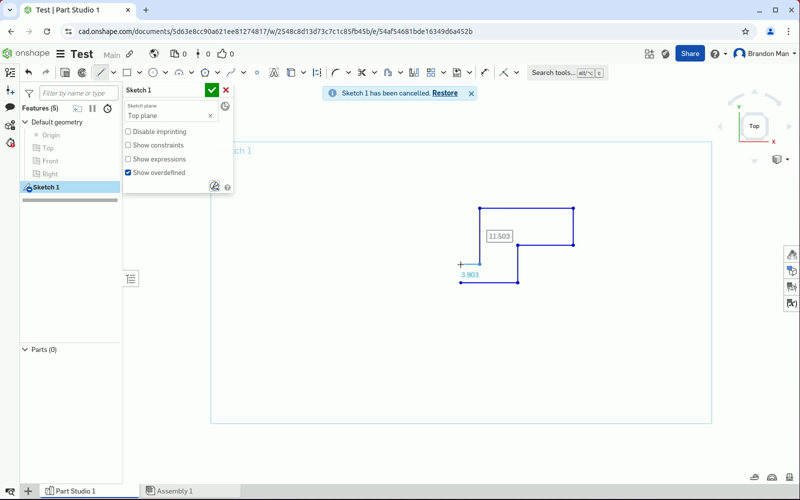
mouse_move(490, 264)
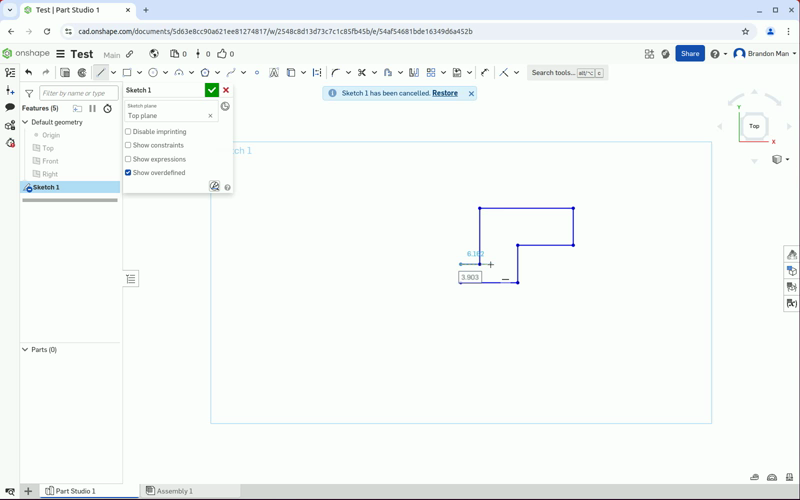
key_down(shift)
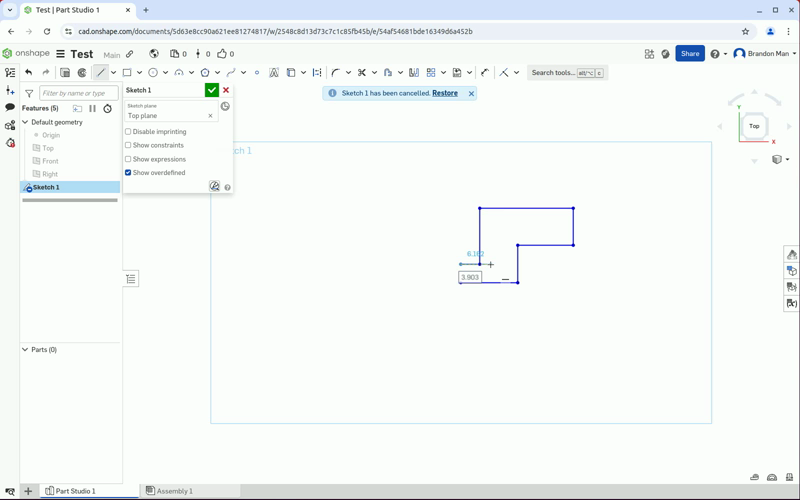
mouse_move(460, 282)
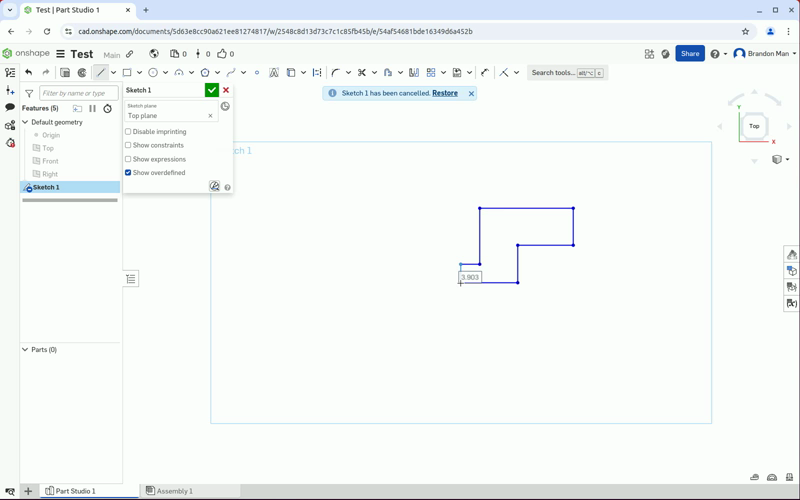
key_up(shift)
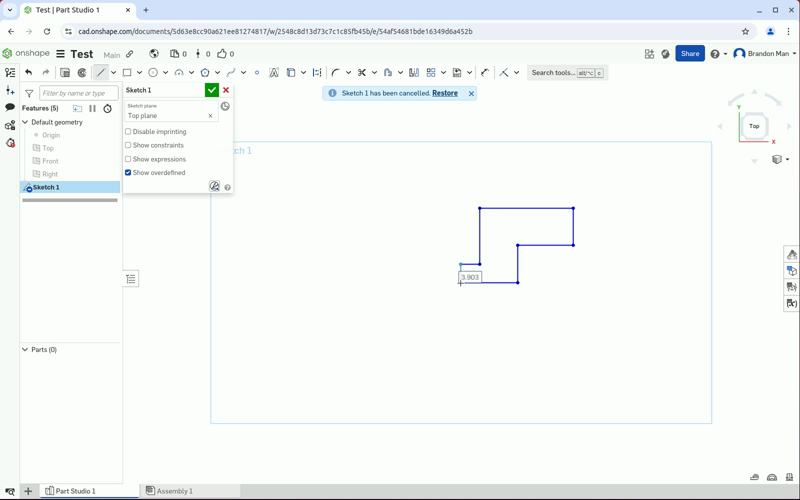
click(460, 282)
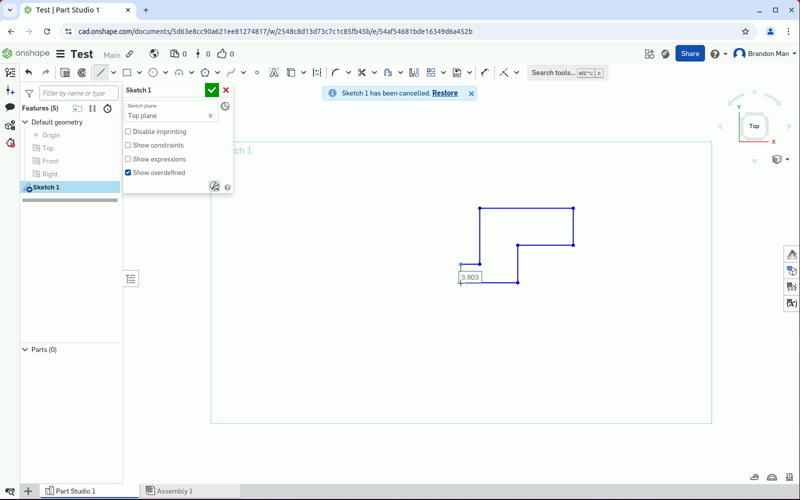
key(esc)
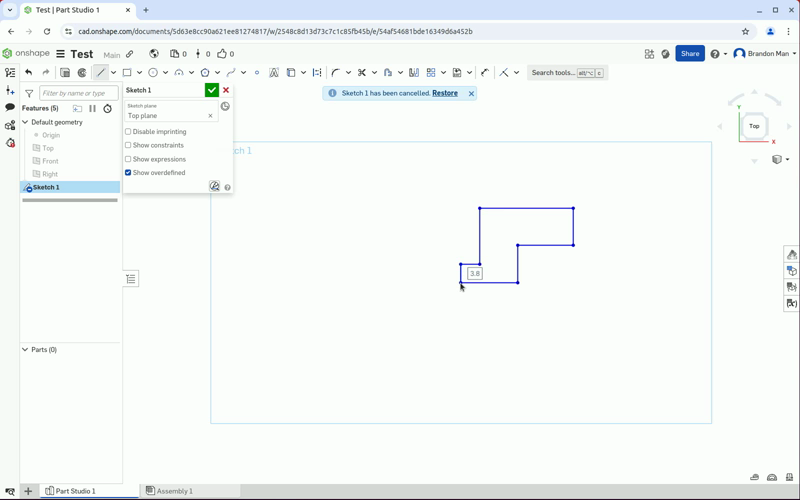
mouse_move(498, 217)
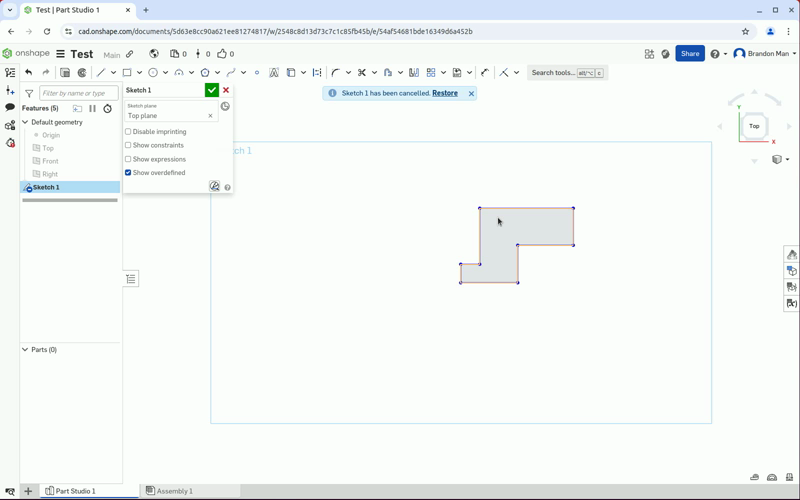
click(498, 217)
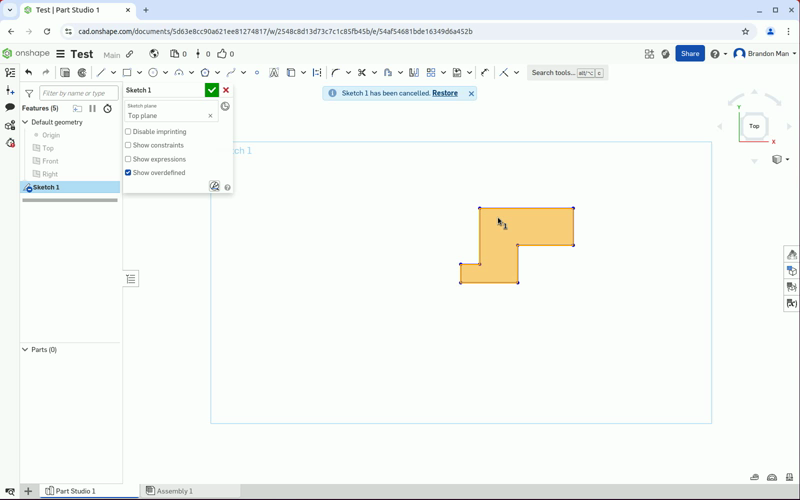
mouse_move(73, 352)
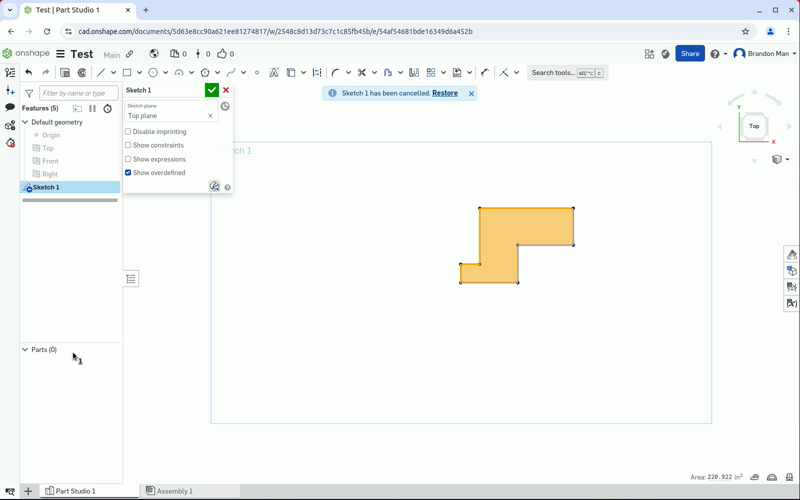
key(shift+y)
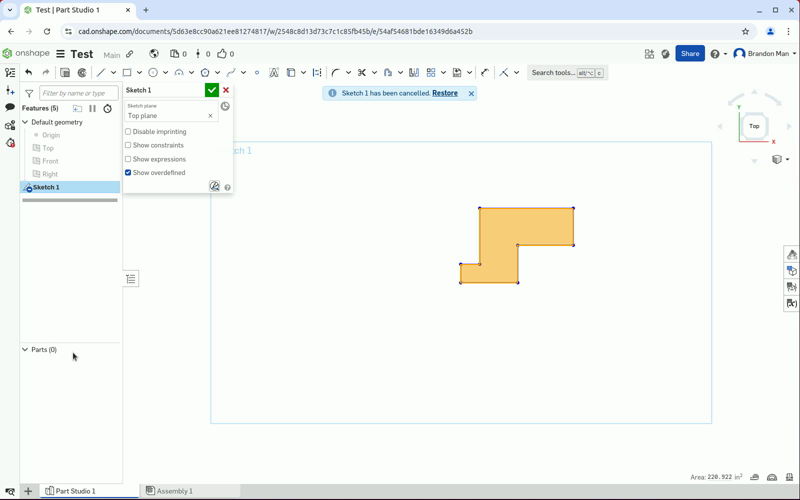
key(shift+e)
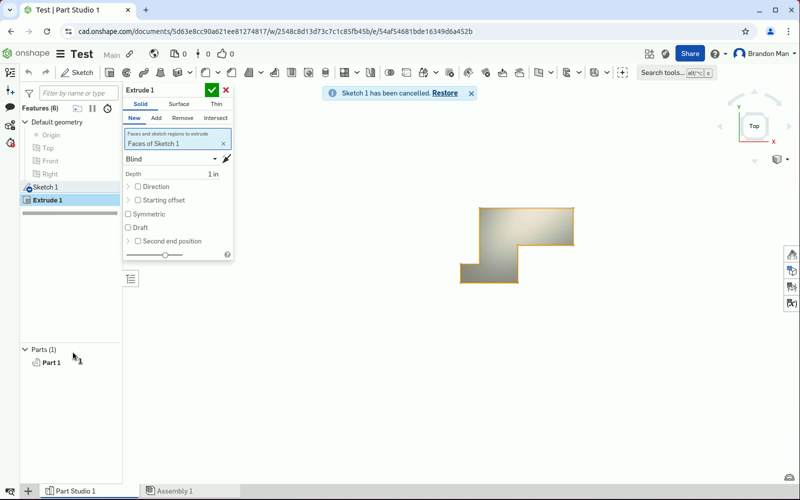
mouse_move(143, 106)
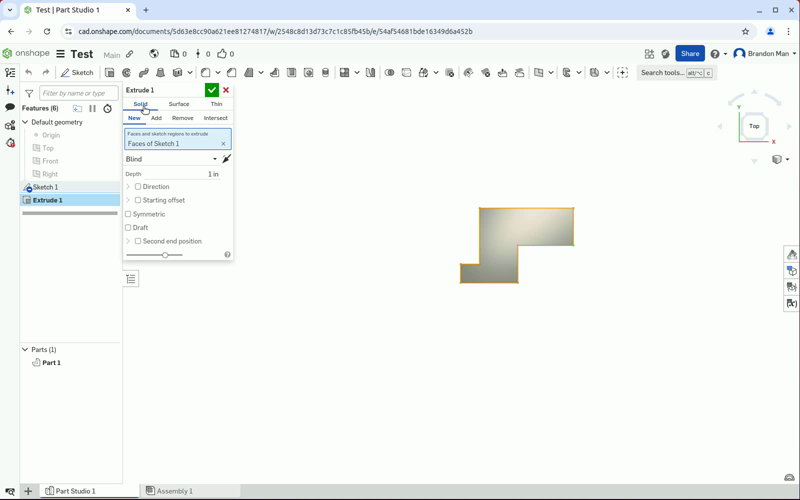
click(143, 106)
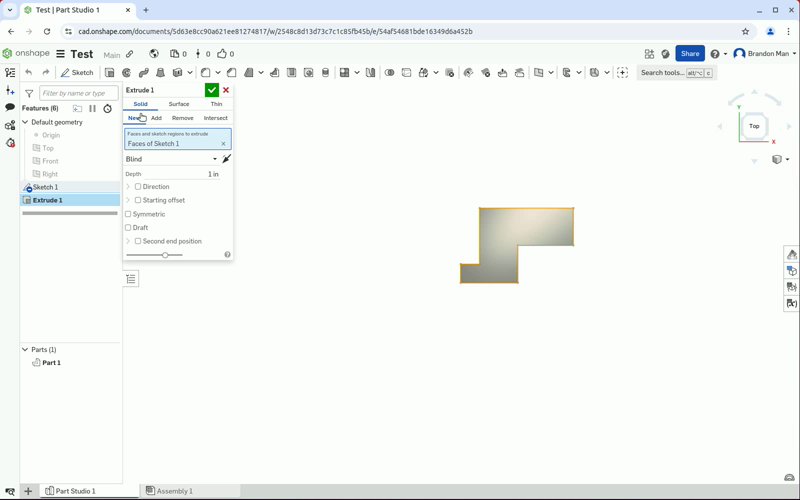
mouse_move(137, 120)
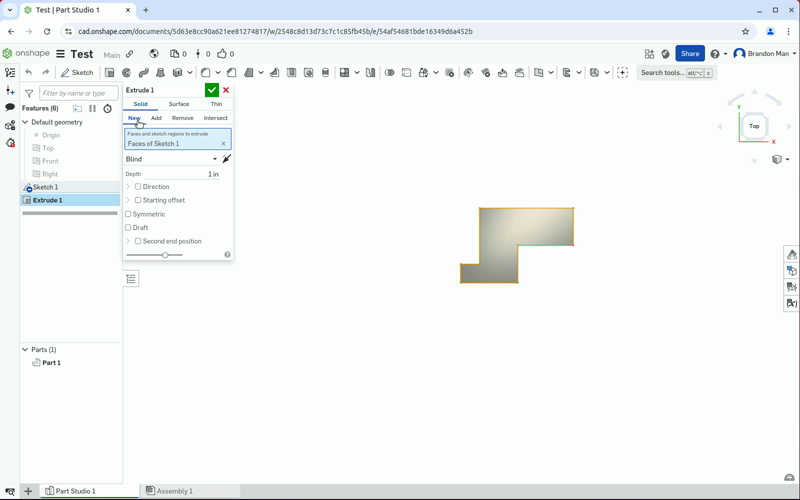
click(137, 120)
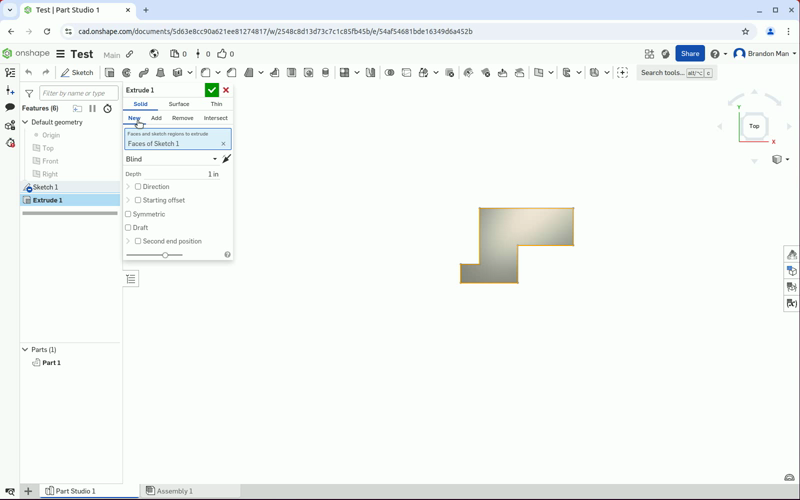
key(tab, 4)
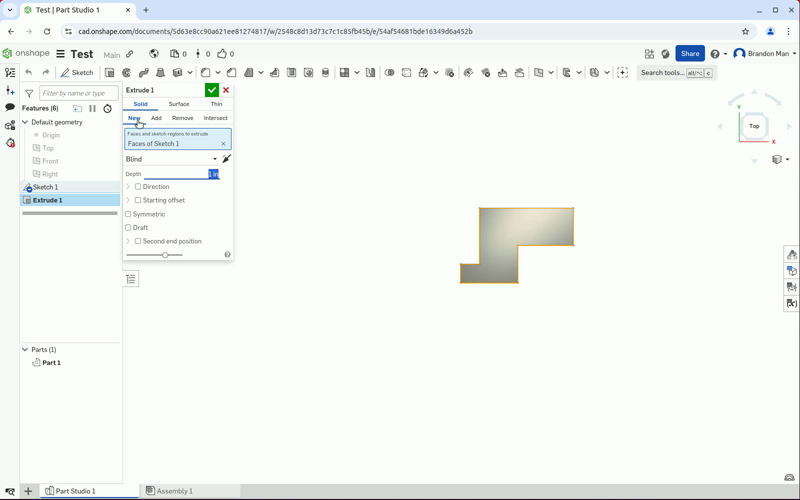
text(-7.703)
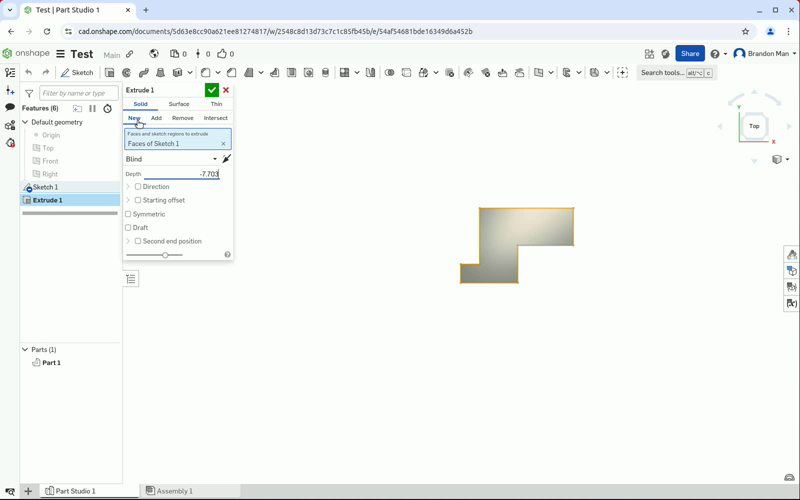
key(enter)
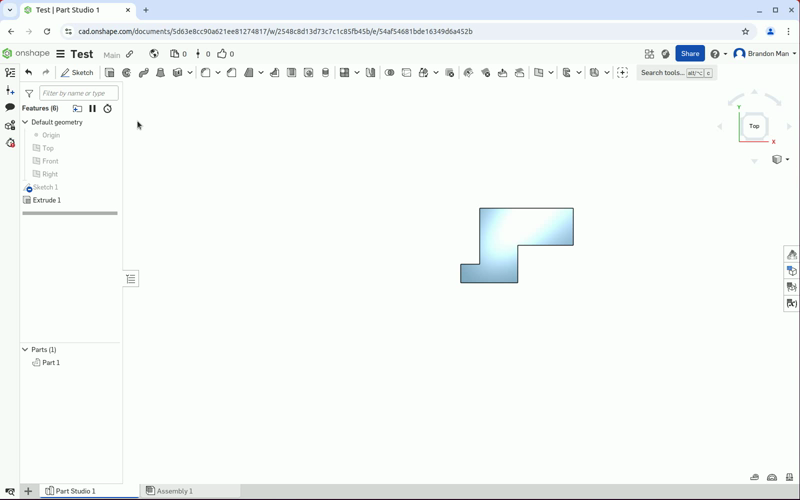
key(shift+h)
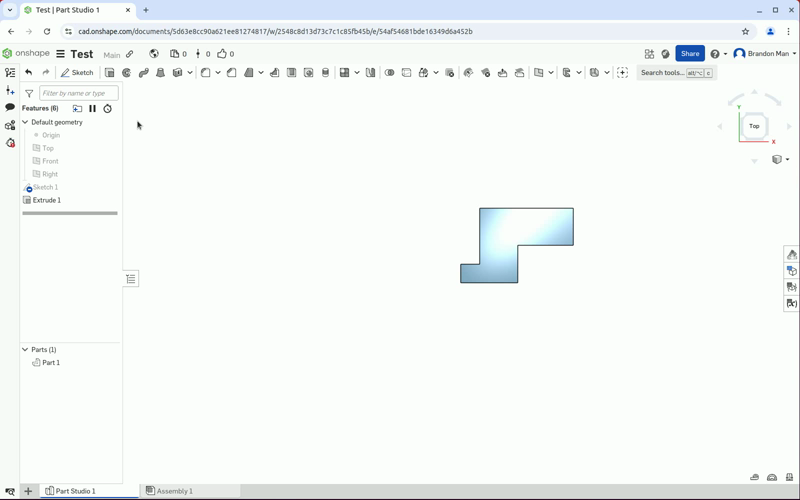
key(shift+h)
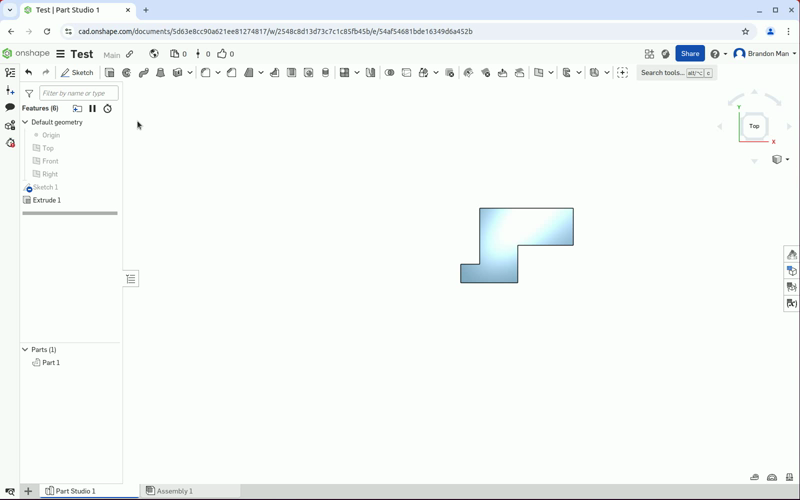
mouse_move(73, 189)
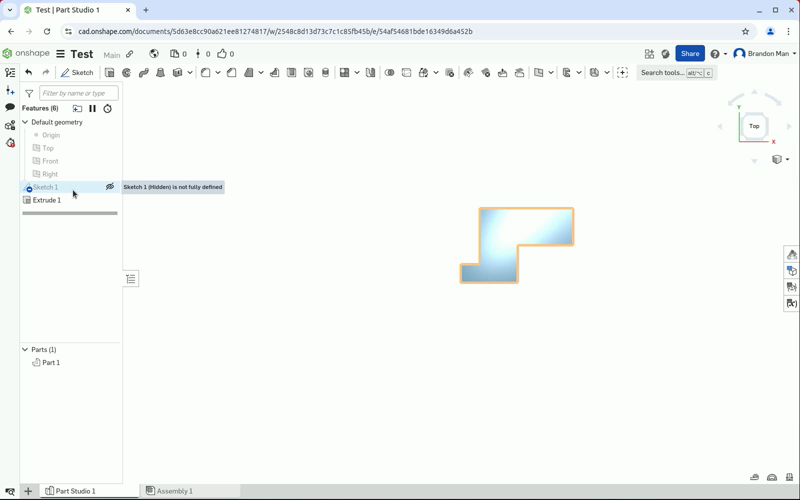
click(73, 189)
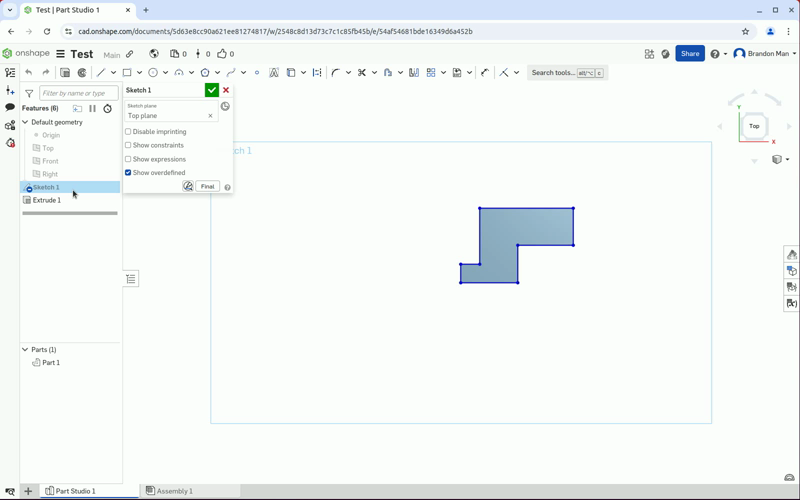
mouse_move(229, 92)
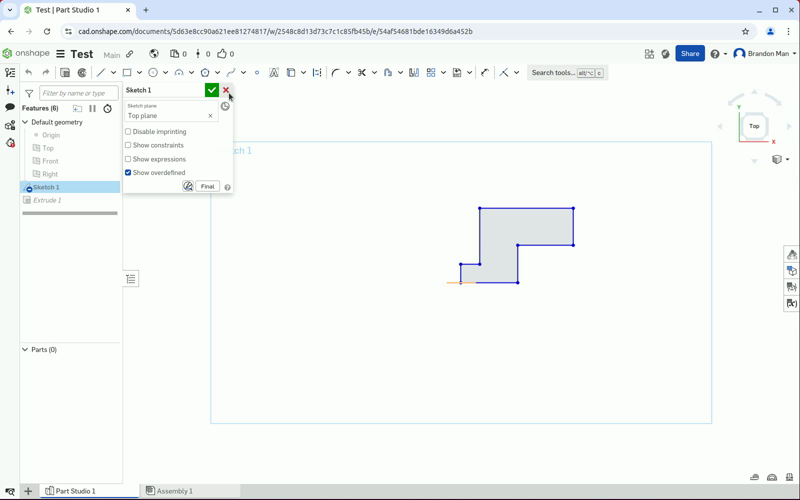
click(229, 92)
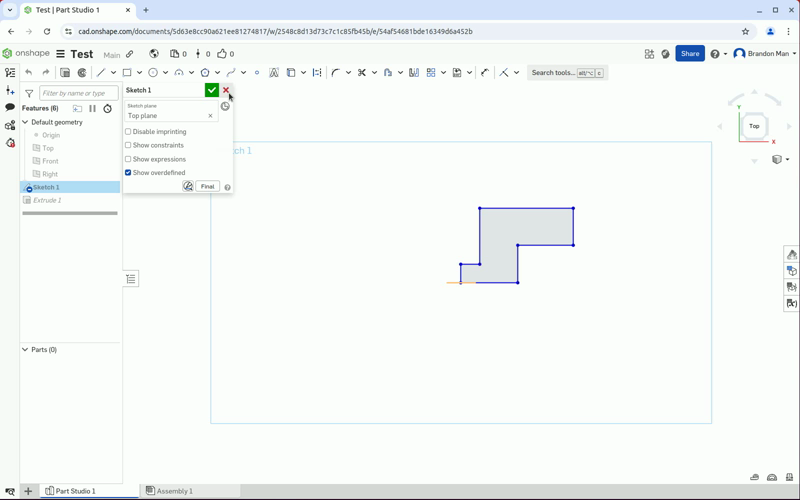
key(shift+s)
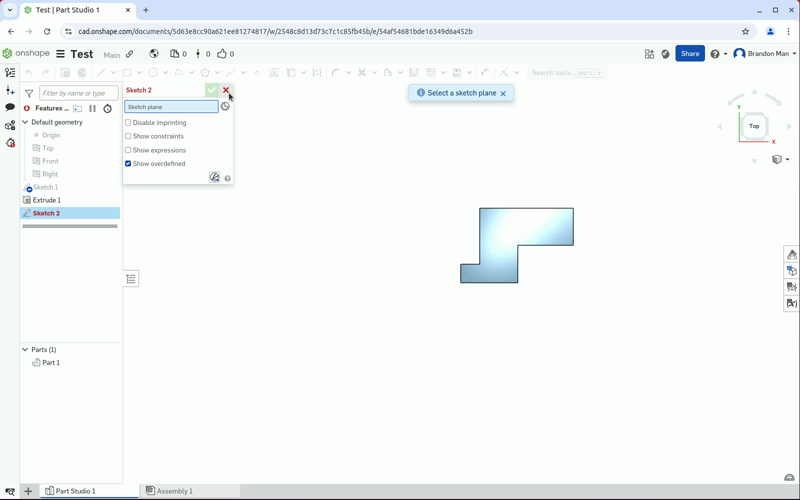
mouse_move(73, 150)
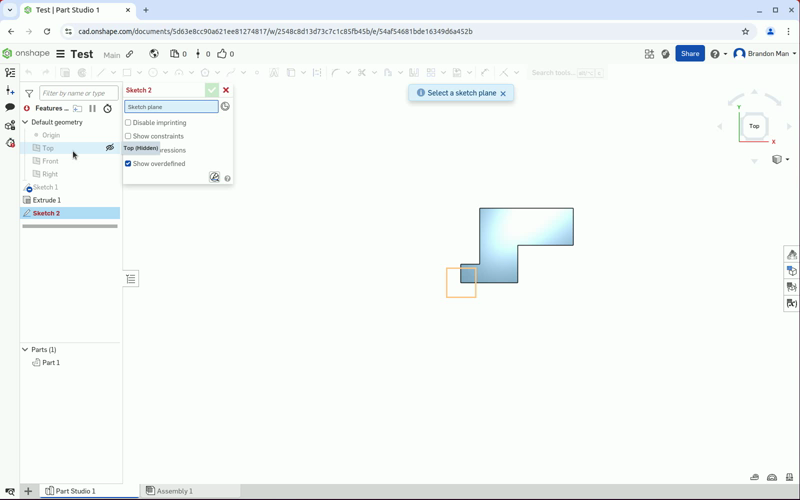
click(73, 150)
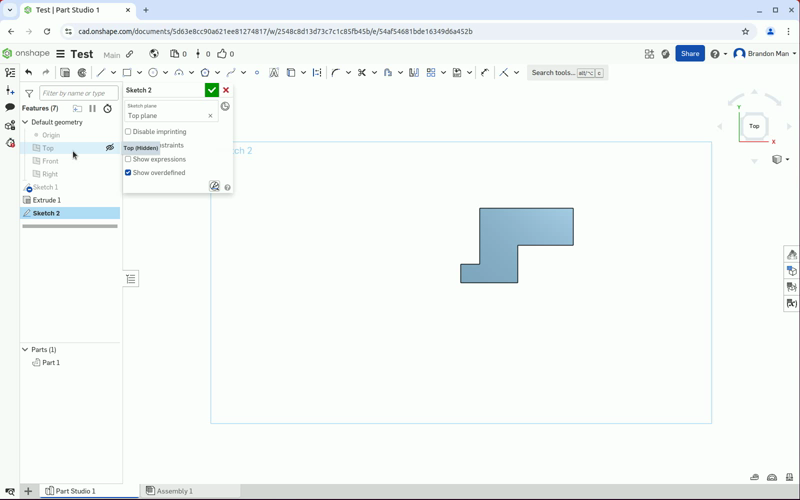
mouse_move(73, 352)
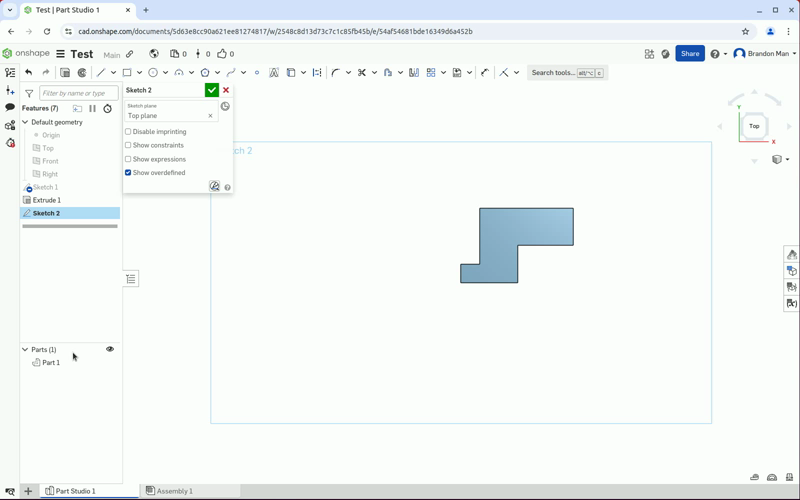
key(y)
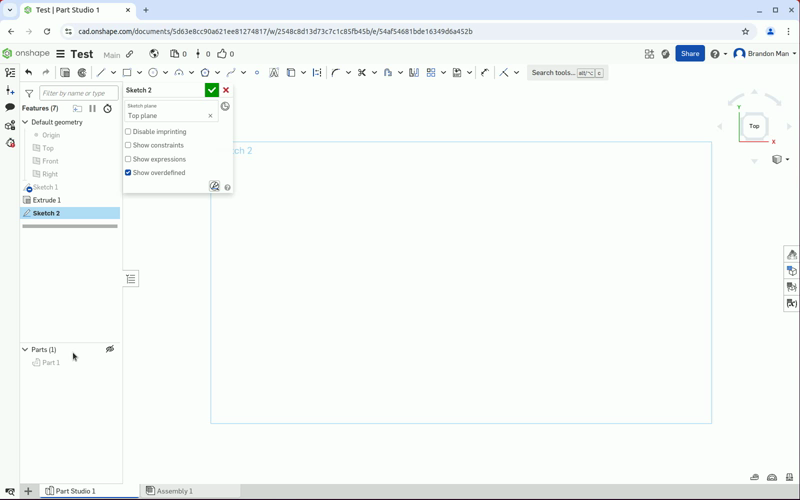
key(l)
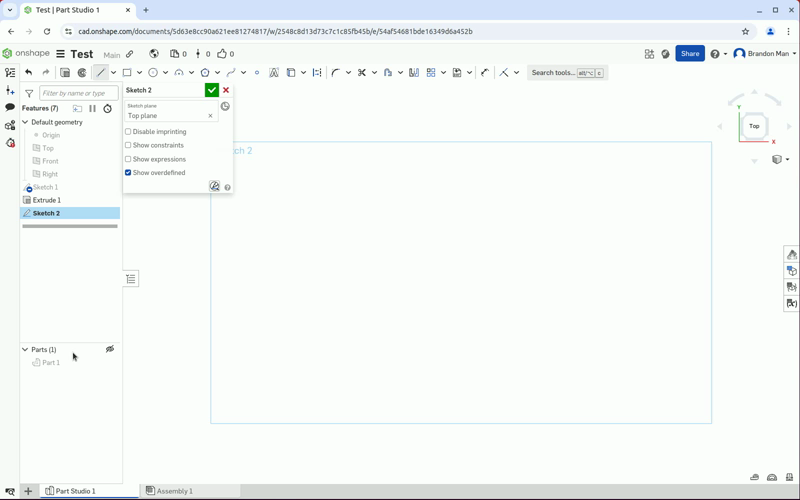
key_down(shift)
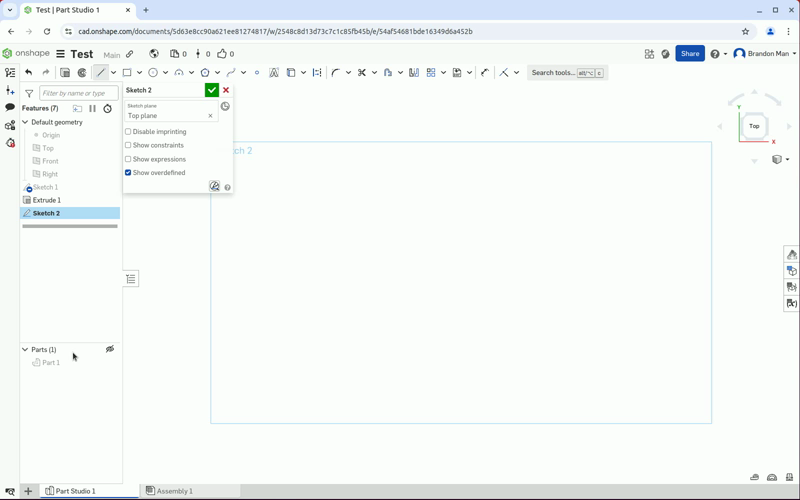
mouse_move(460, 264)
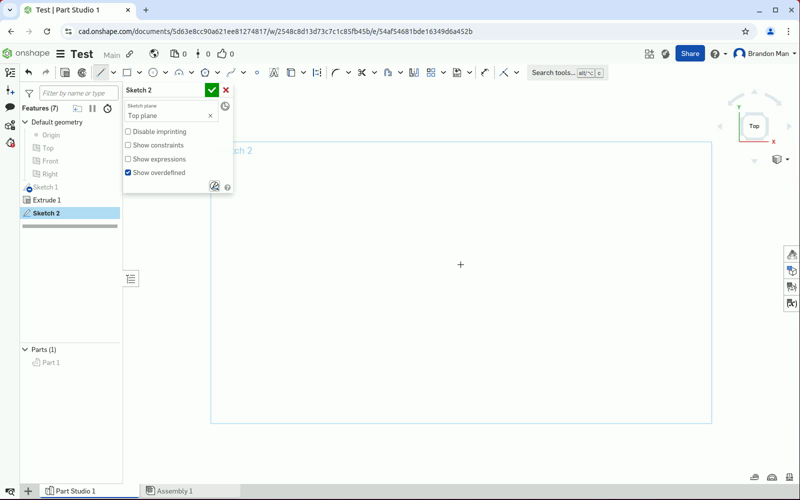
click(460, 264)
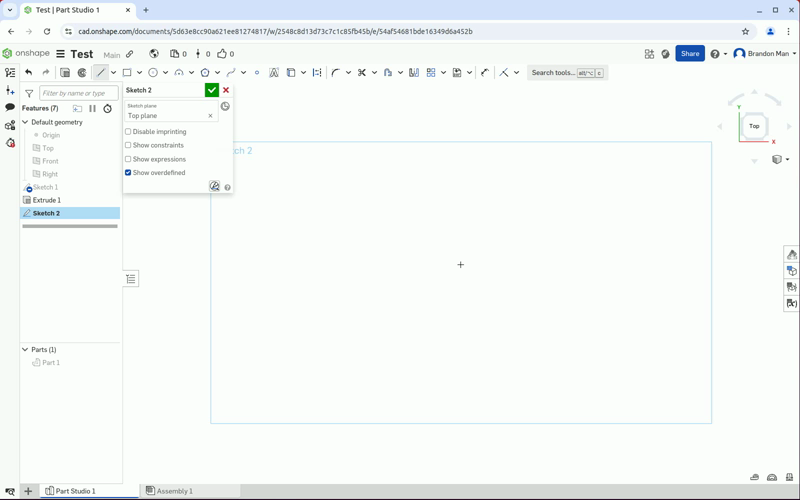
key_up(shift)
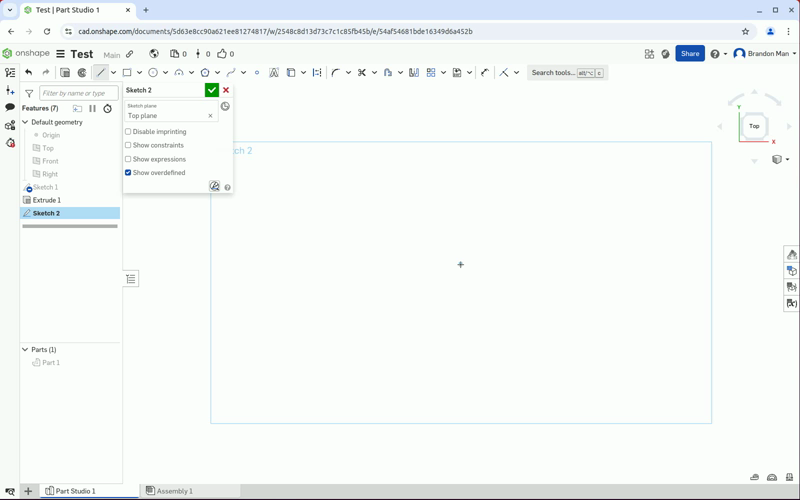
key_down(shift)
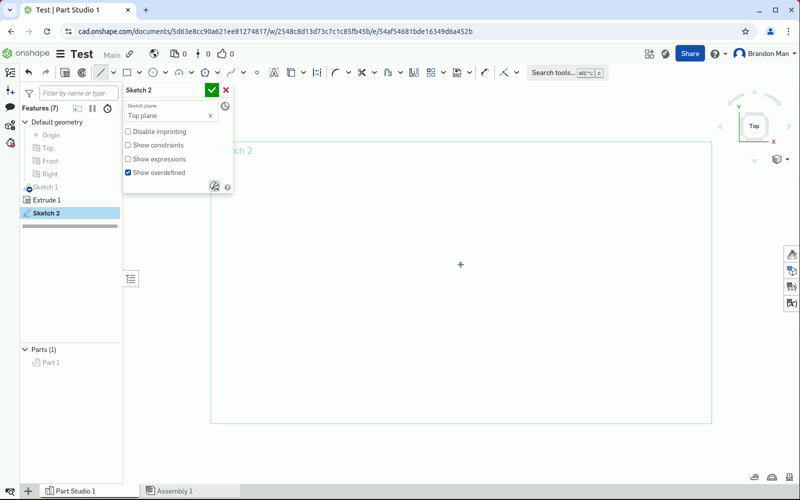
mouse_move(490, 264)
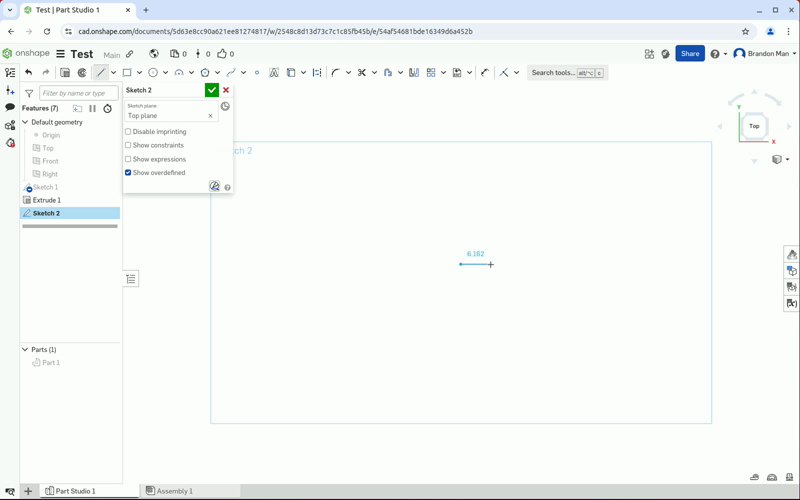
mouse_move(480, 264)
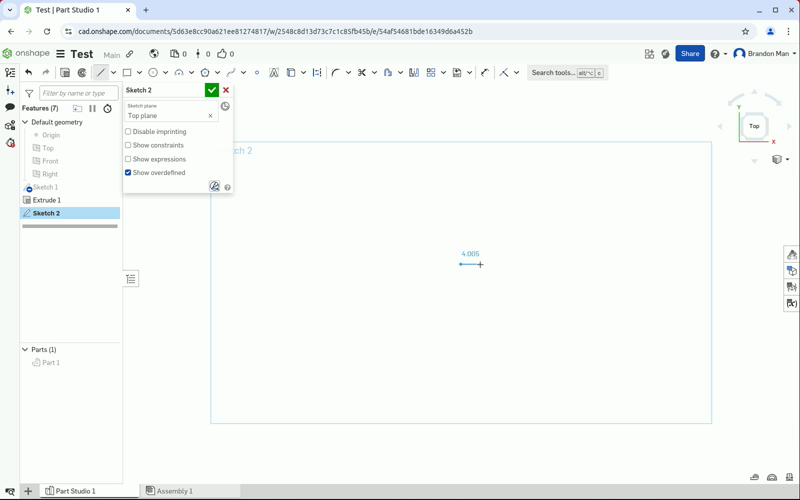
click(480, 264)
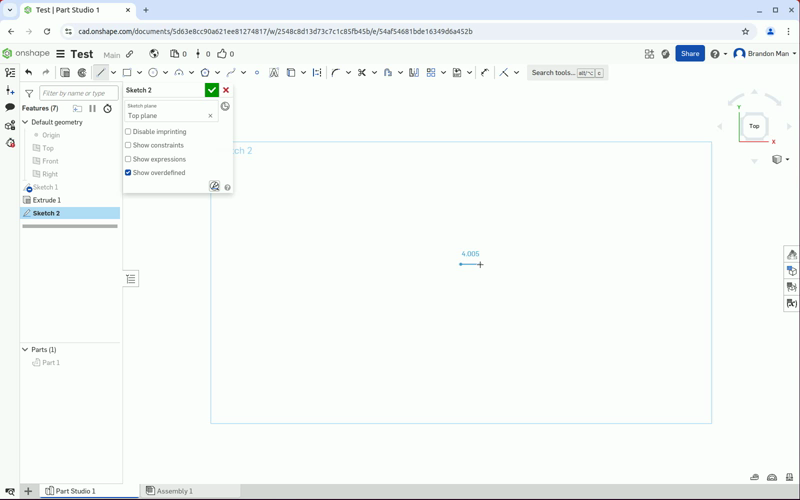
key_up(shift)
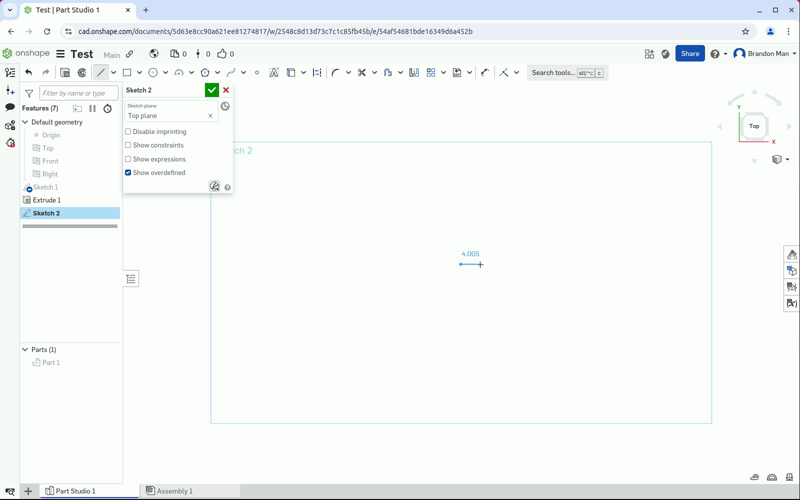
key_down(shift)
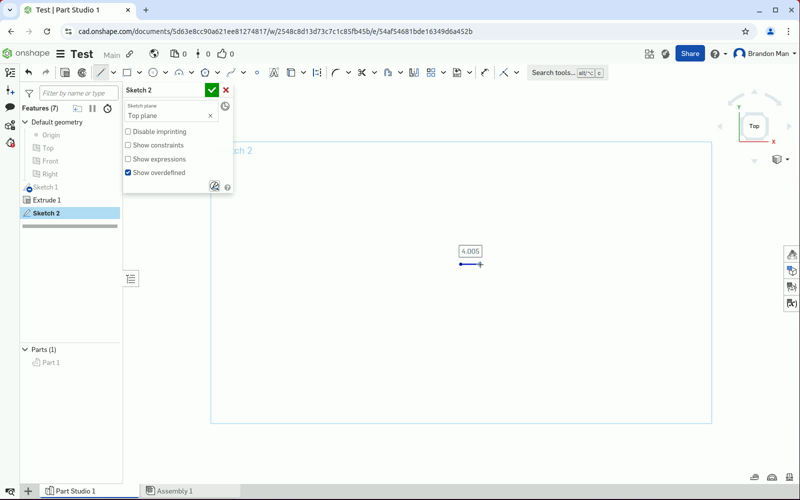
mouse_move(510, 264)
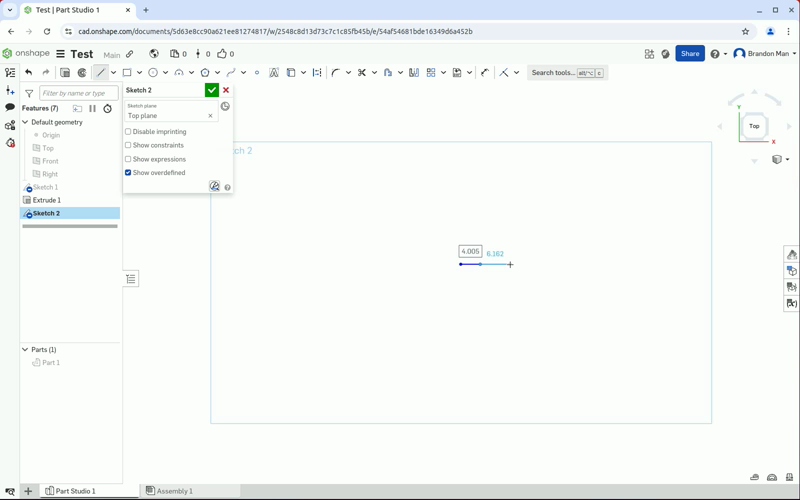
mouse_move(480, 207)
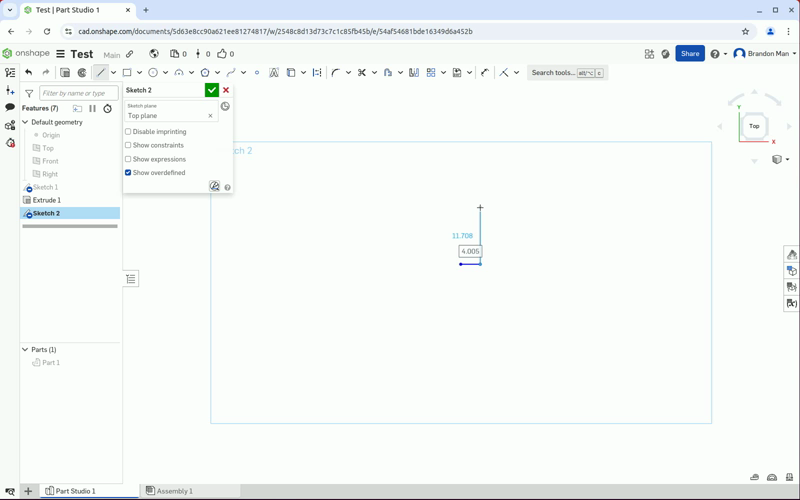
click(480, 207)
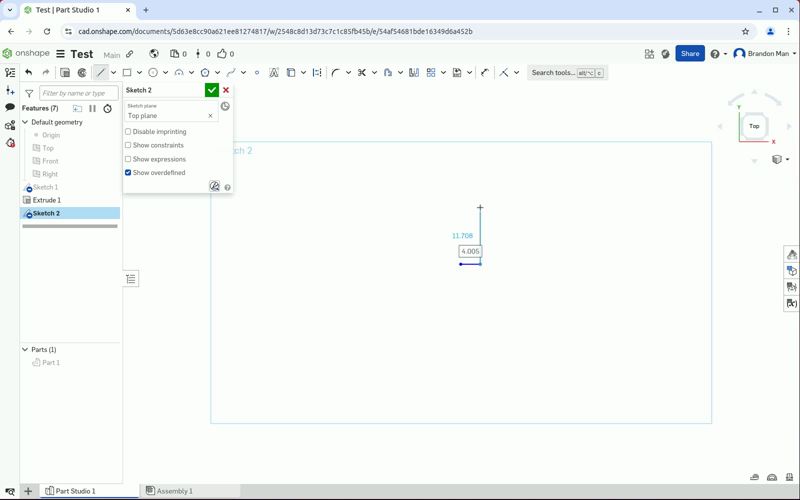
key_up(shift)
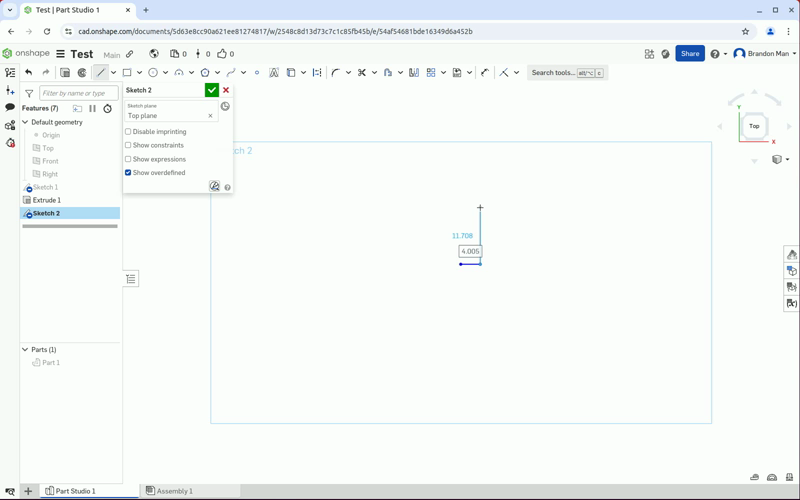
key_down(shift)
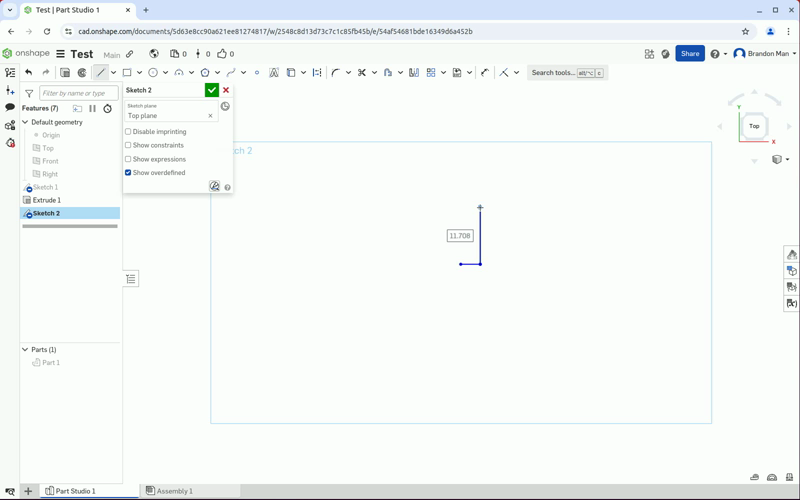
mouse_move(510, 207)
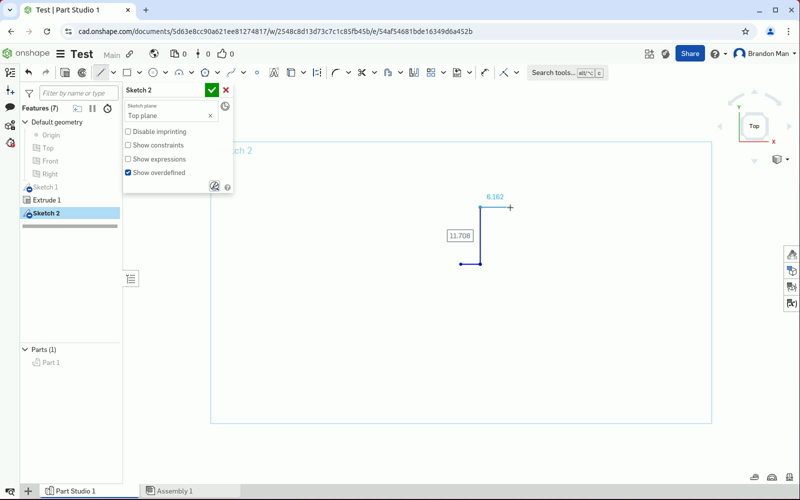
mouse_move(460, 207)
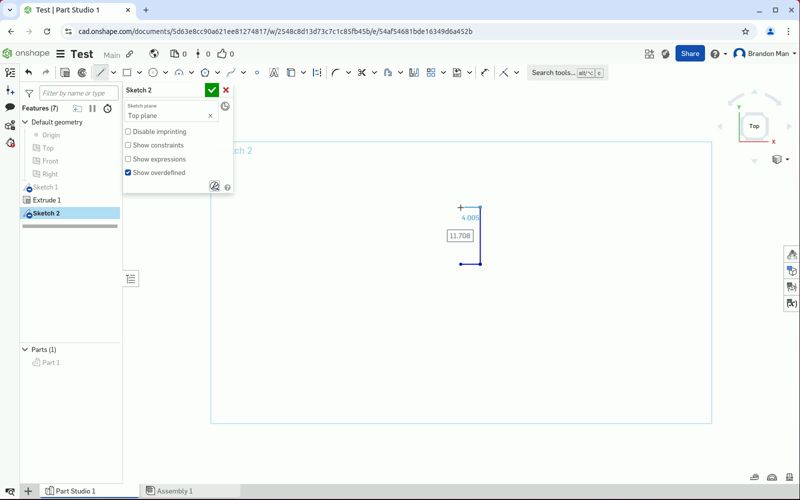
click(460, 207)
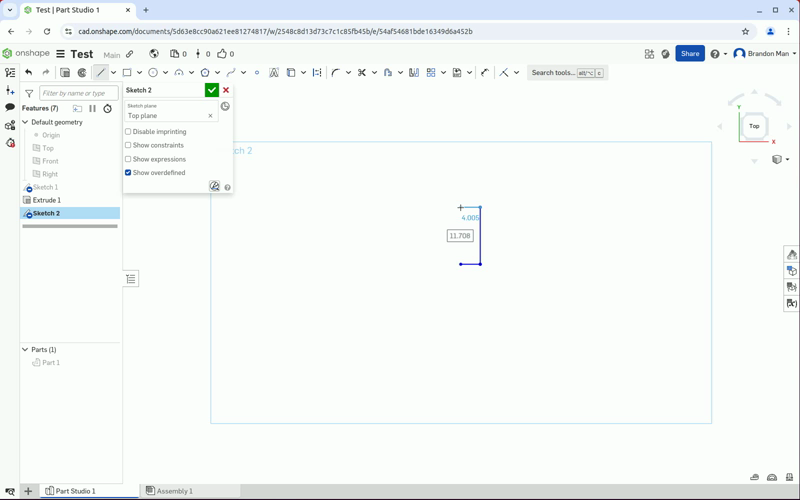
key_up(shift)
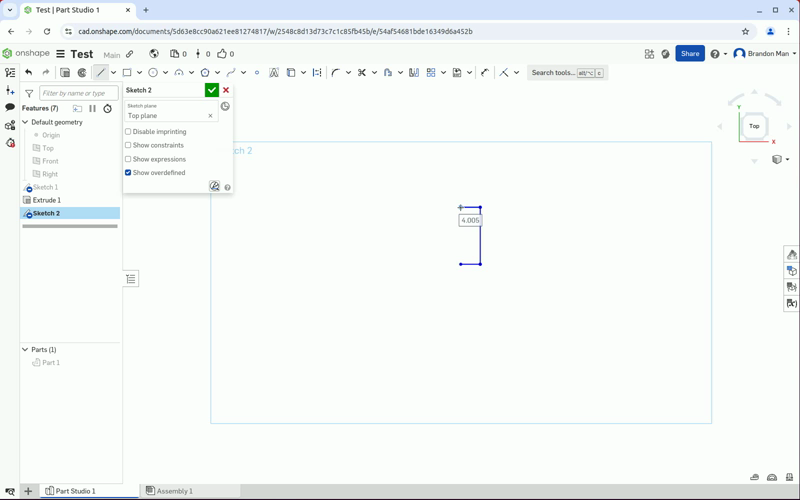
mouse_move(490, 207)
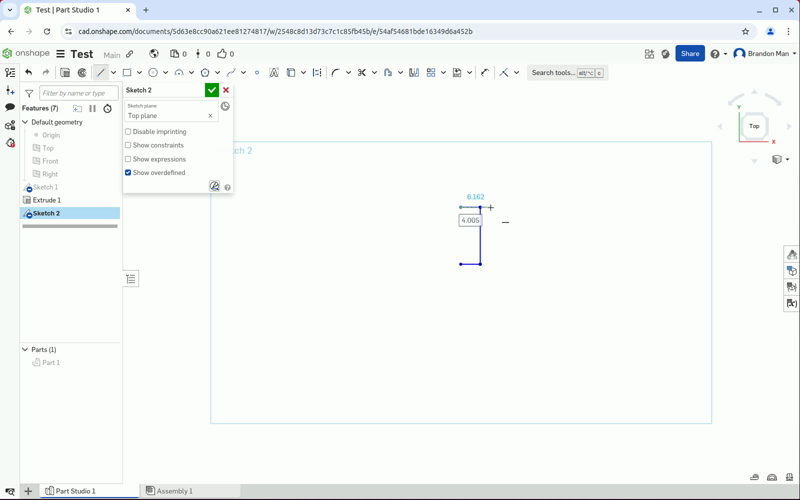
key_down(shift)
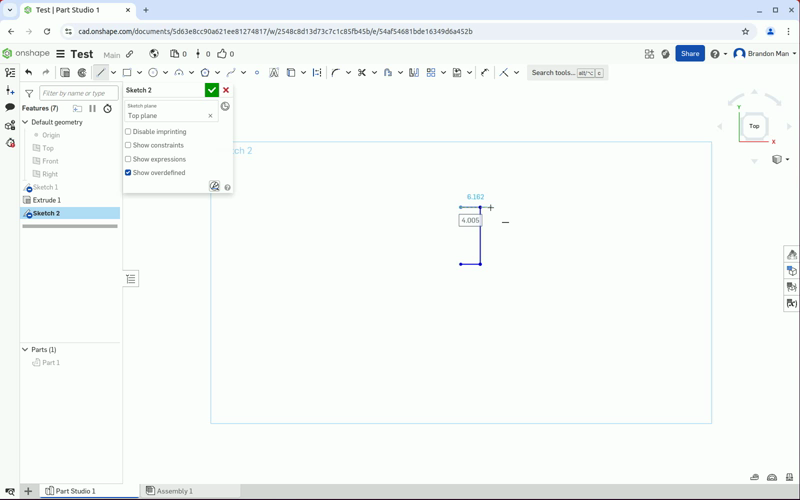
mouse_move(460, 264)
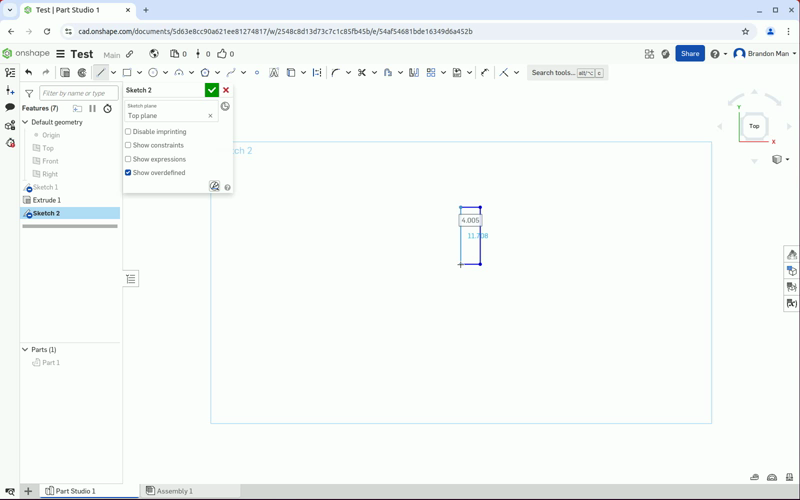
key_up(shift)
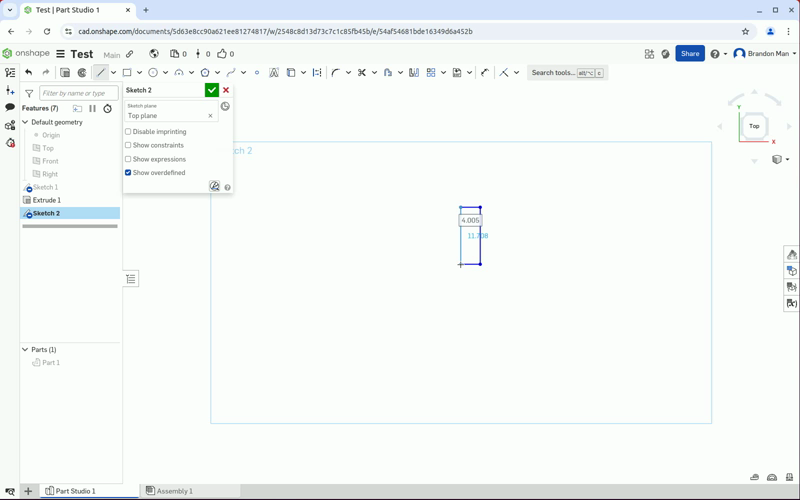
click(460, 264)
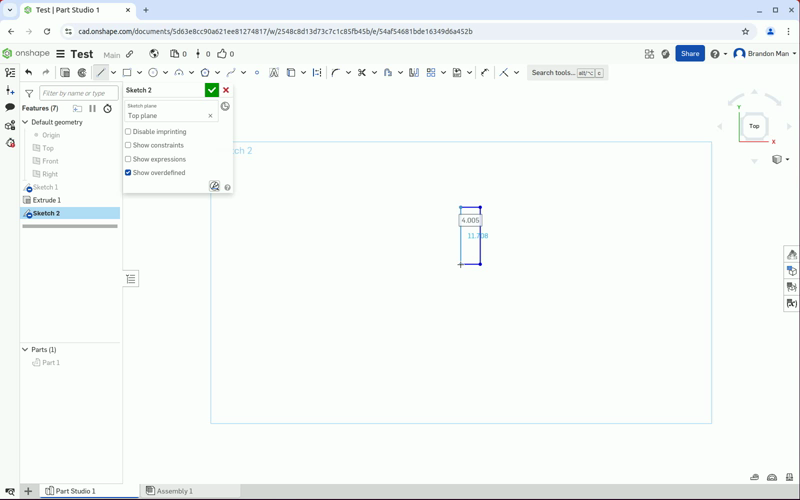
key(esc)
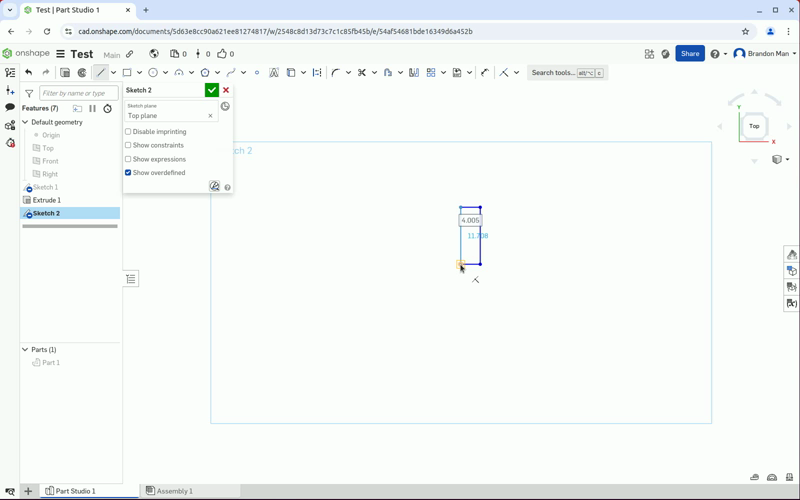
mouse_move(472, 250)
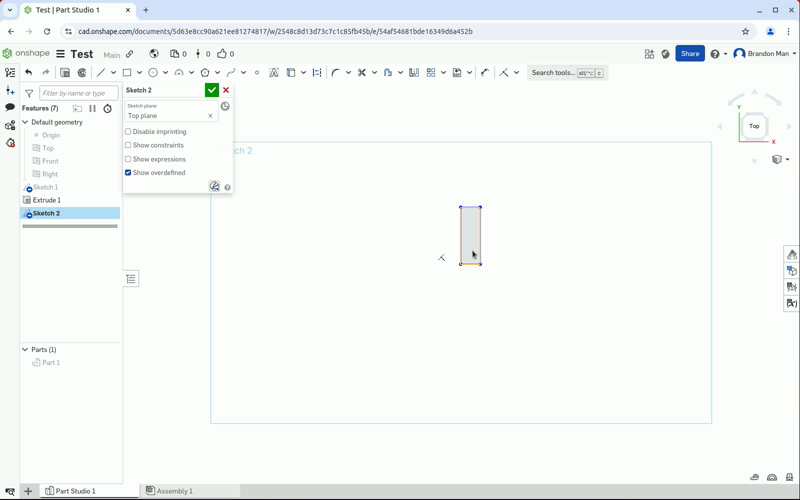
scroll(6)
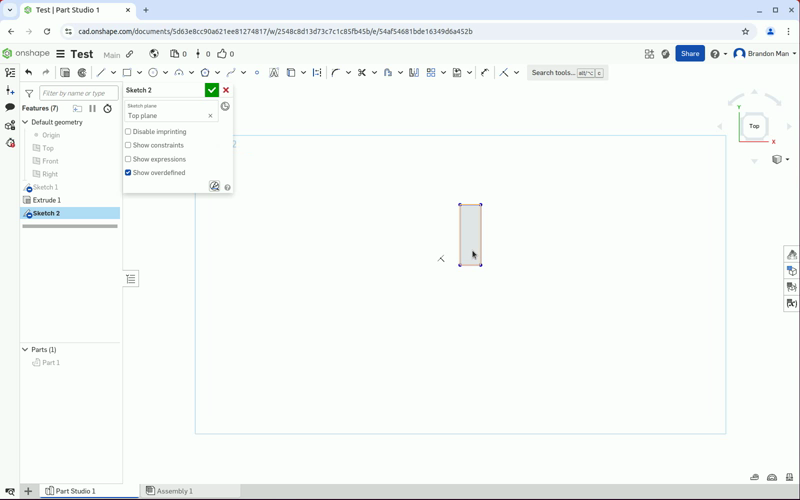
scroll(6)
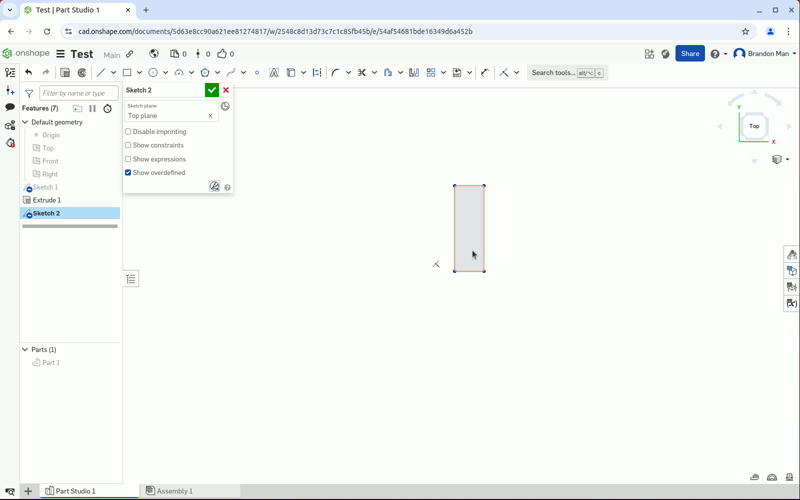
scroll(6)
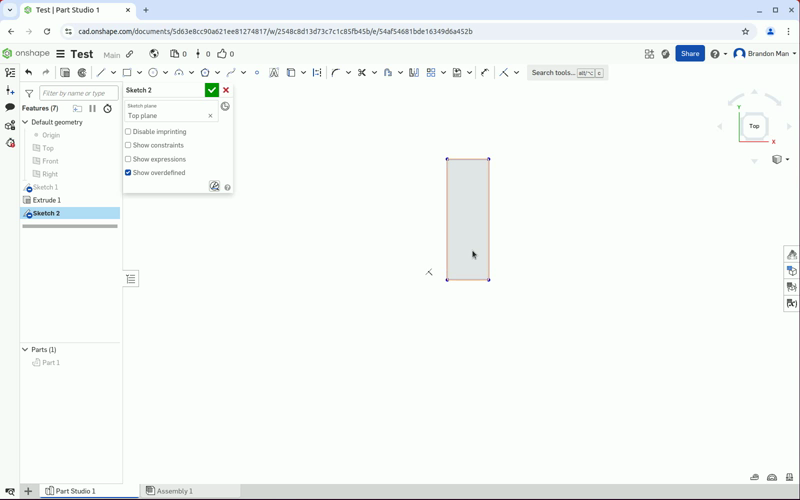
scroll(6)
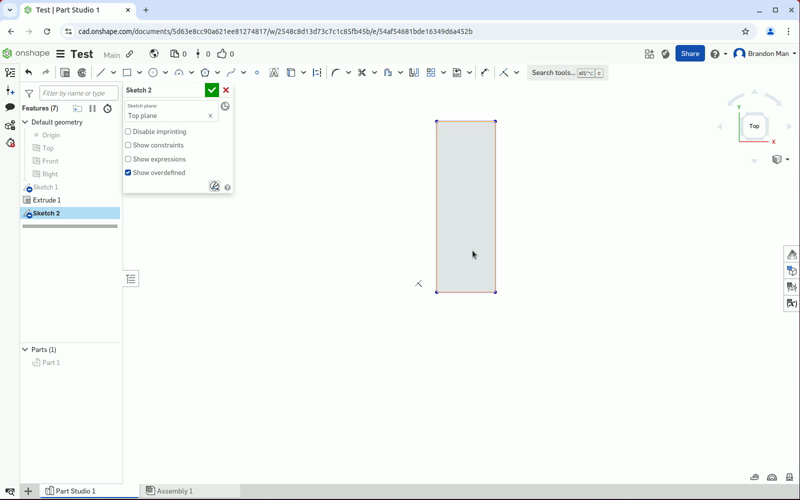
scroll(6)
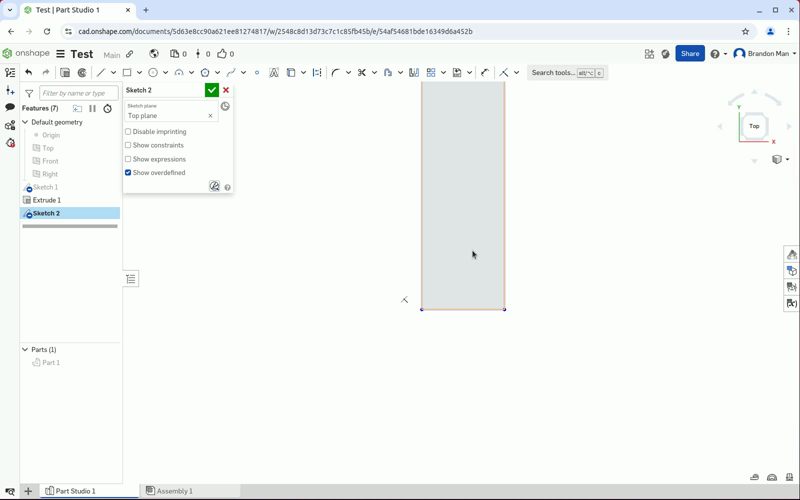
scroll(6)
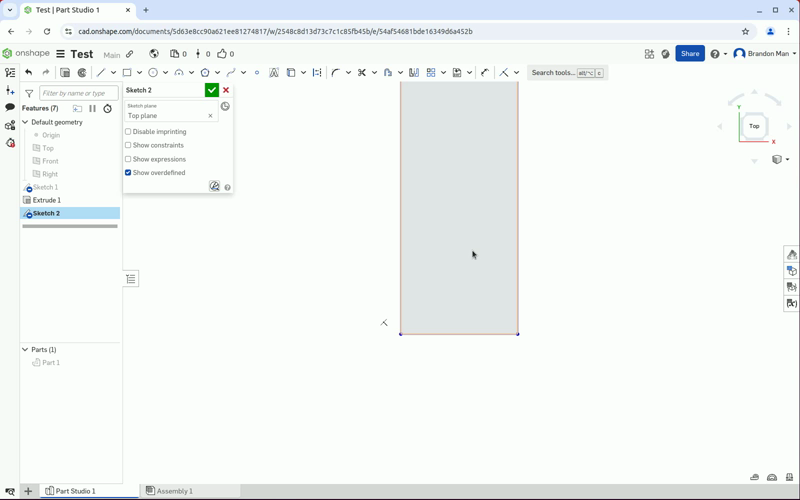
scroll(6)
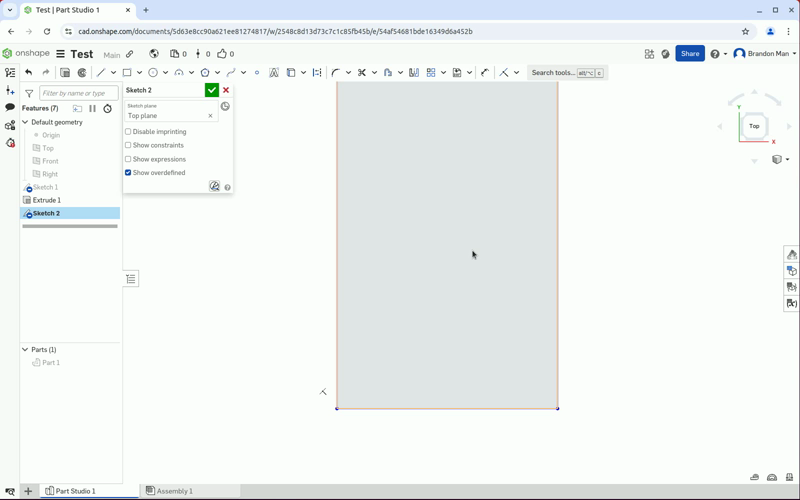
click(472, 250)
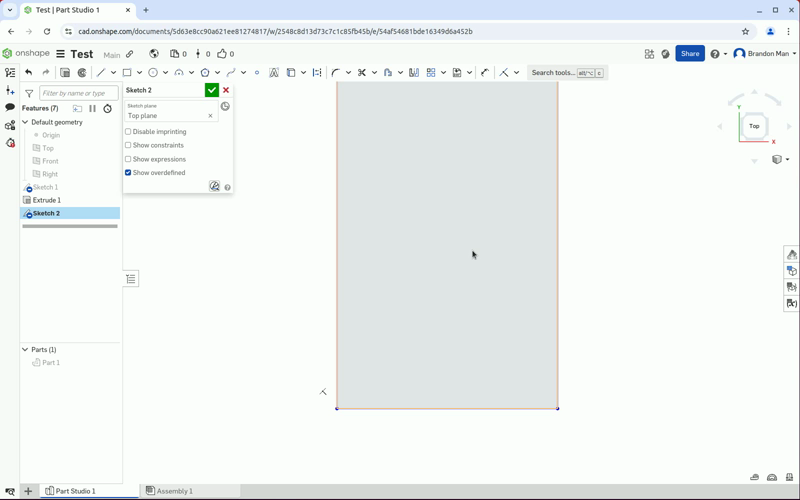
scroll(-6)
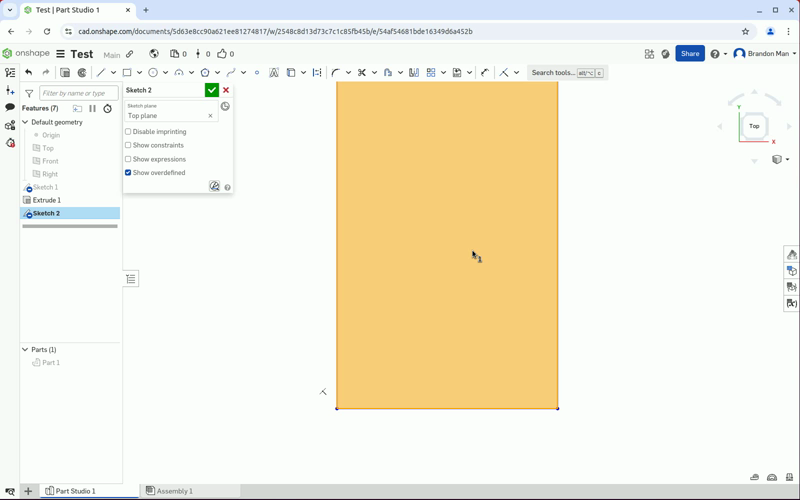
scroll(-6)
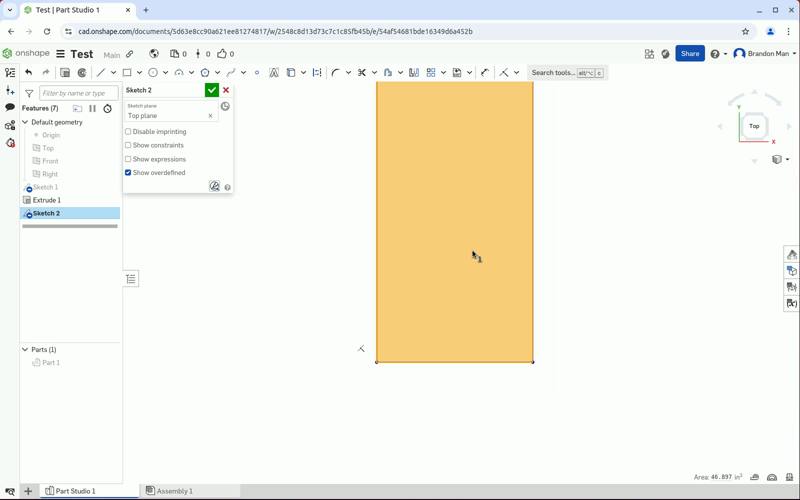
scroll(-6)
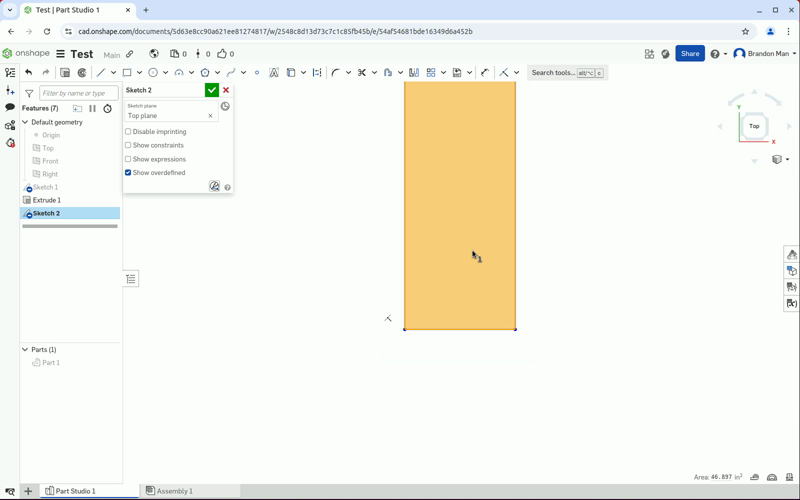
scroll(-6)
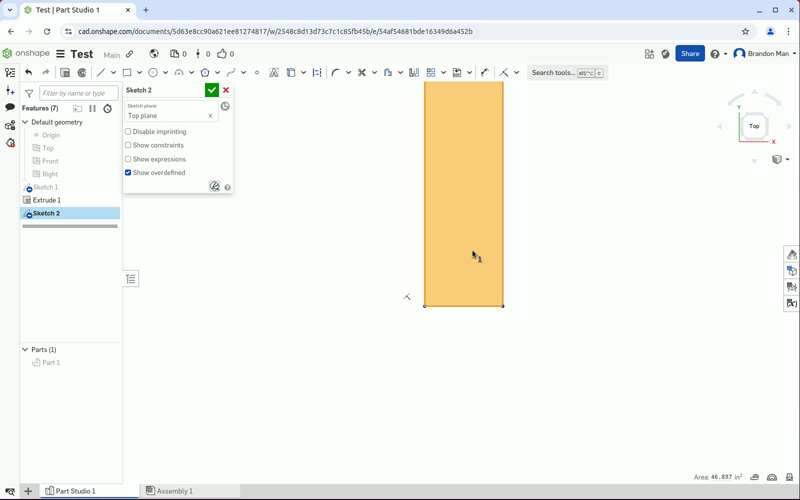
scroll(-6)
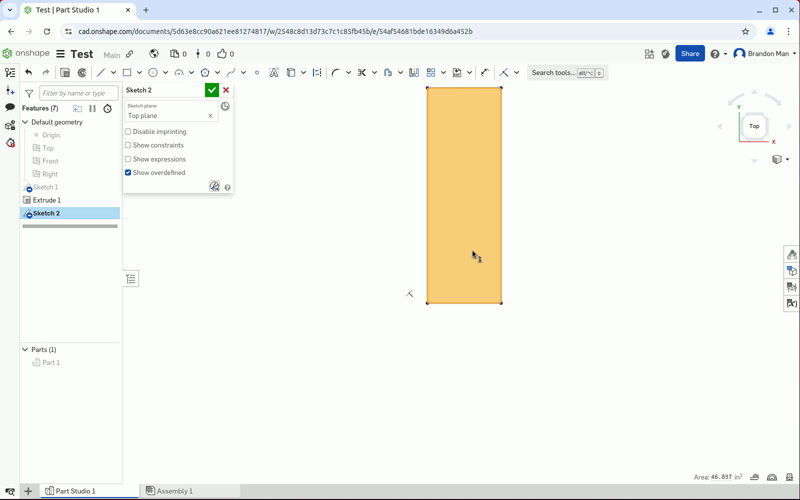
scroll(-6)
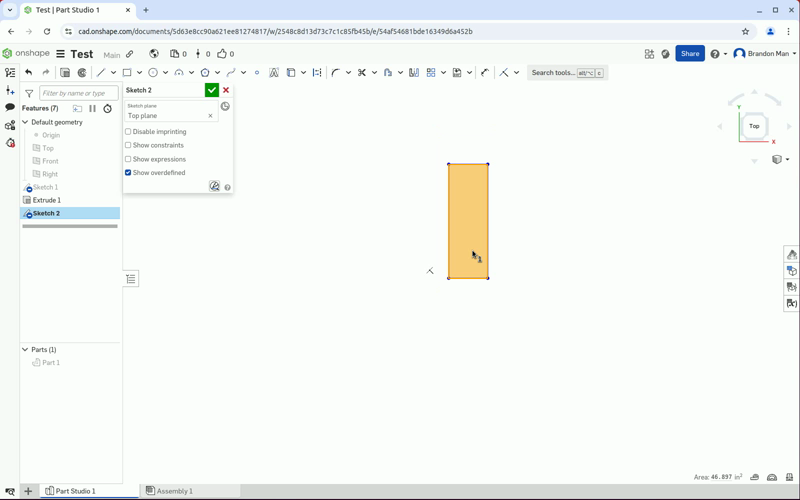
scroll(-6)
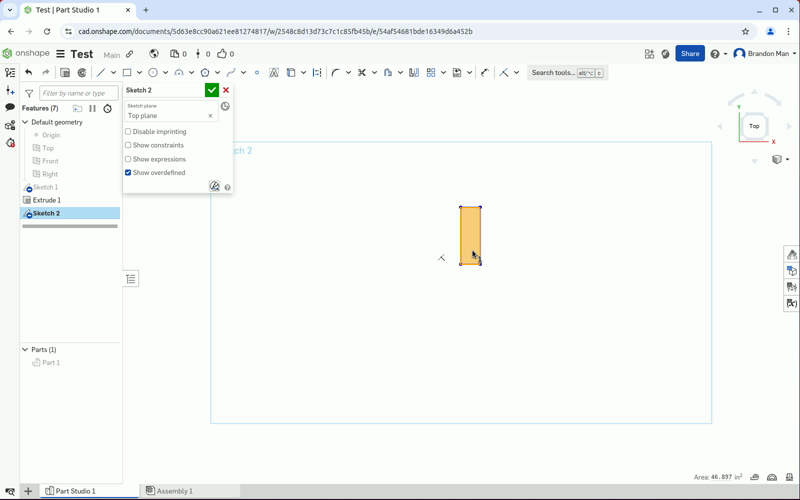
mouse_move(73, 352)
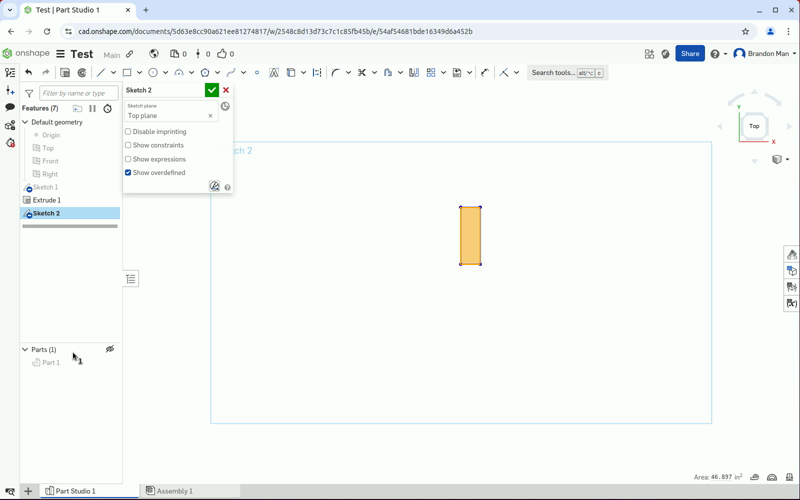
key(shift+y)
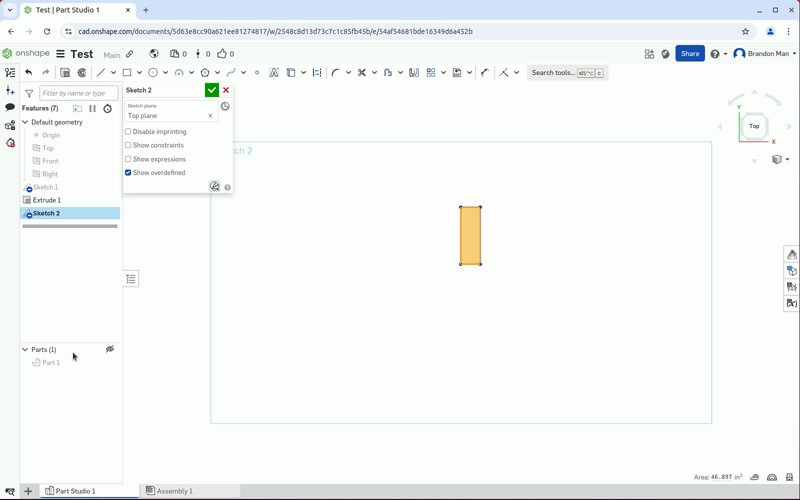
key(shift+e)
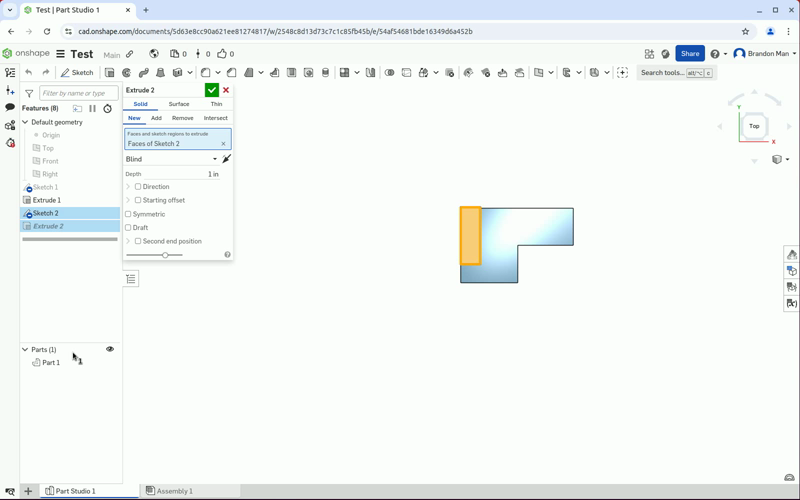
mouse_move(143, 106)
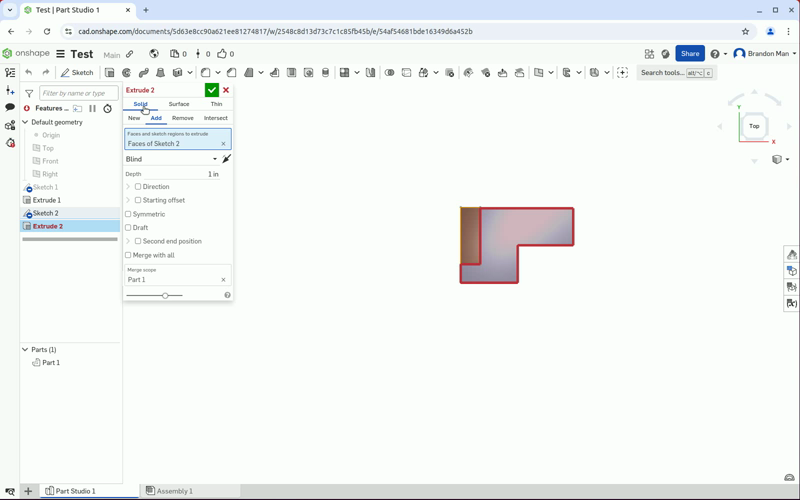
click(143, 106)
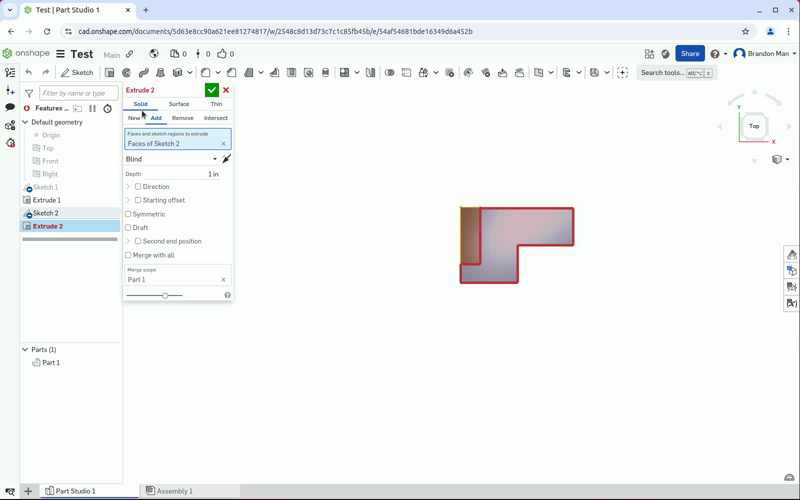
mouse_move(137, 120)
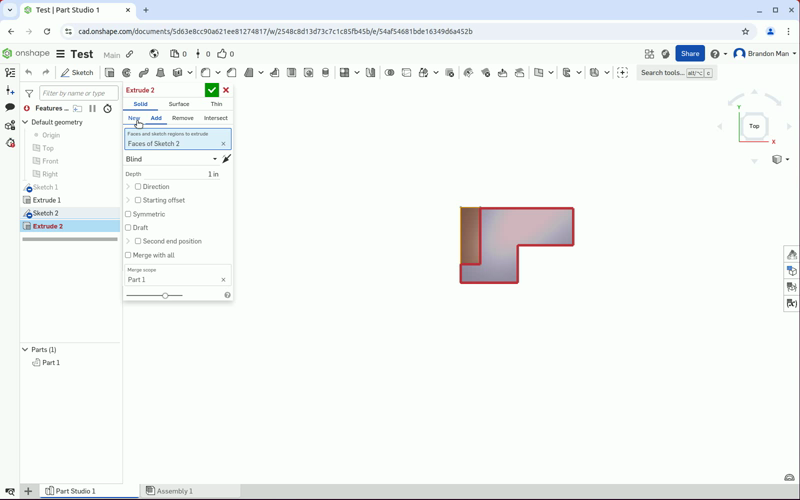
click(137, 120)
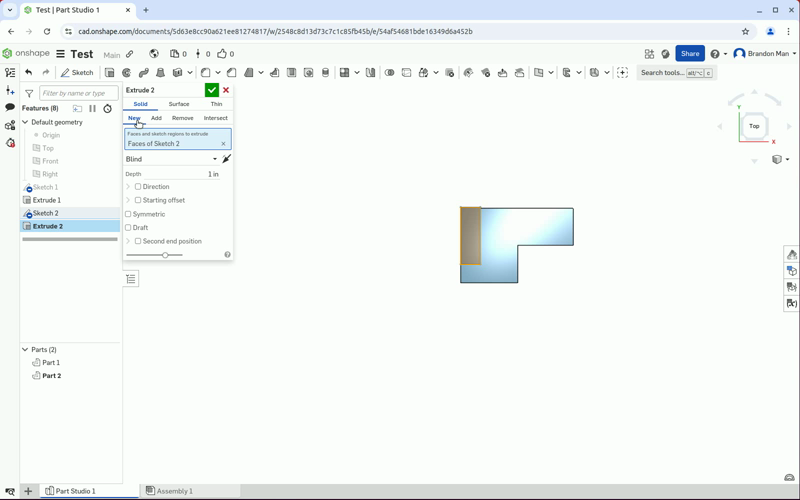
key(tab, 4)
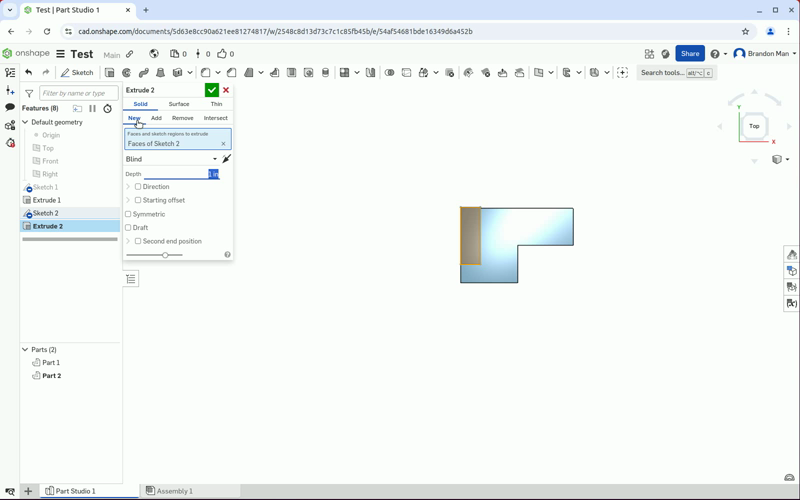
text(7.703)
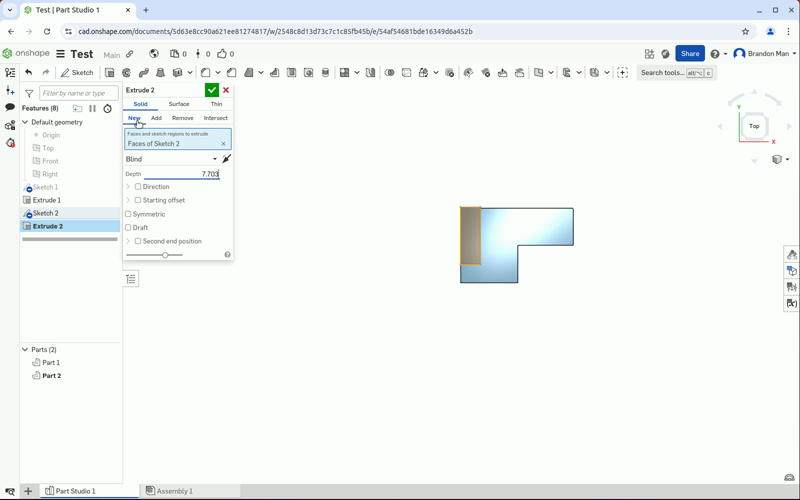
key(enter)
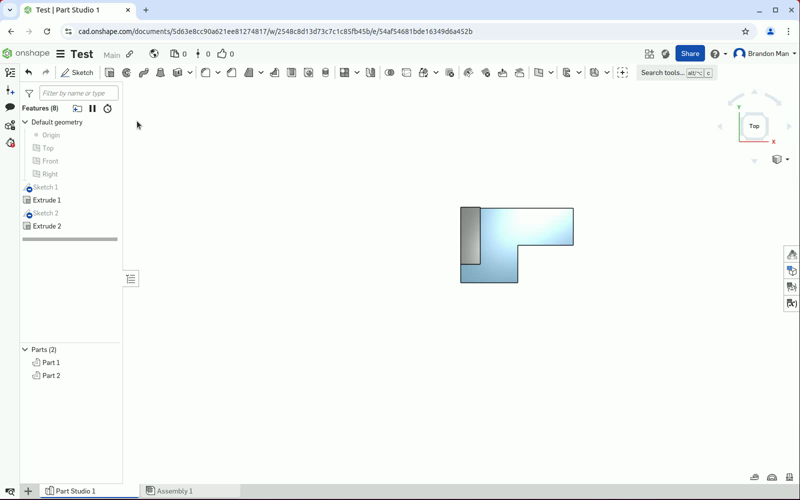
key(shift+h)
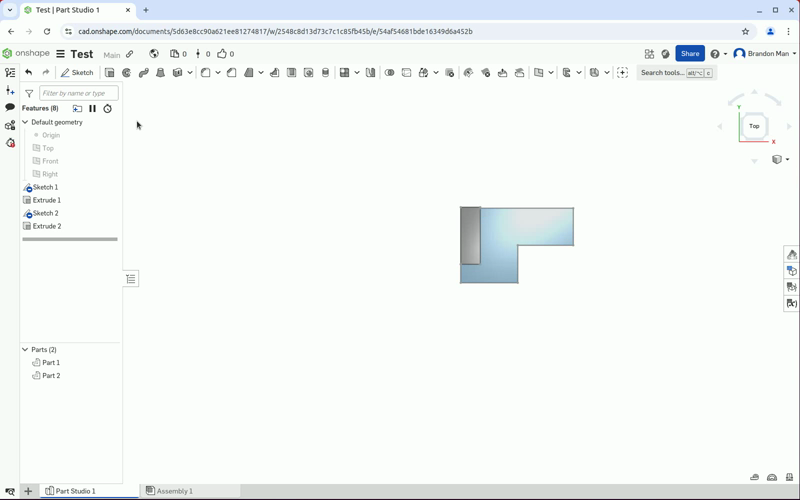
key(shift+h)
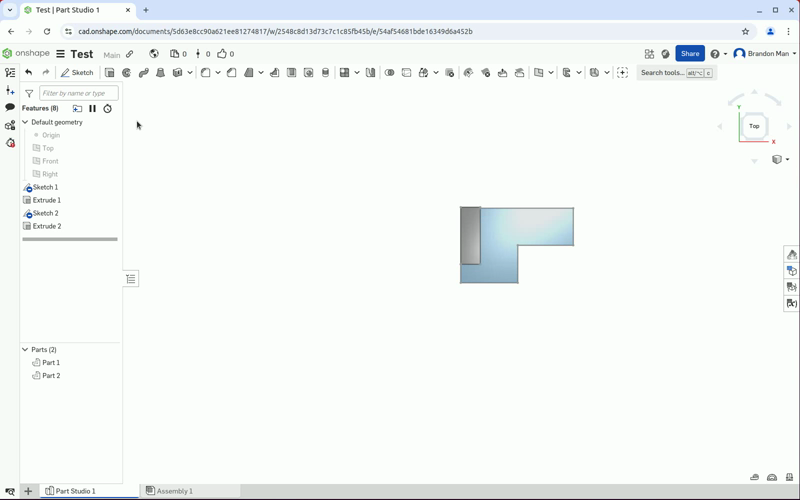
key(shift+7)
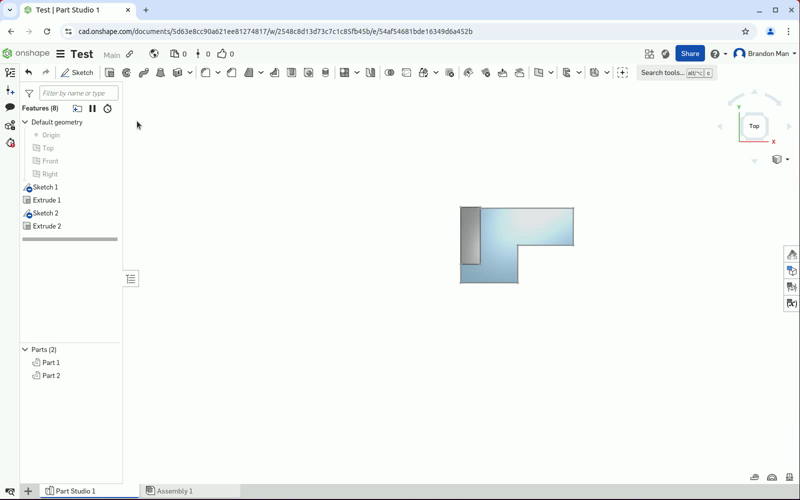
key(up, 3)
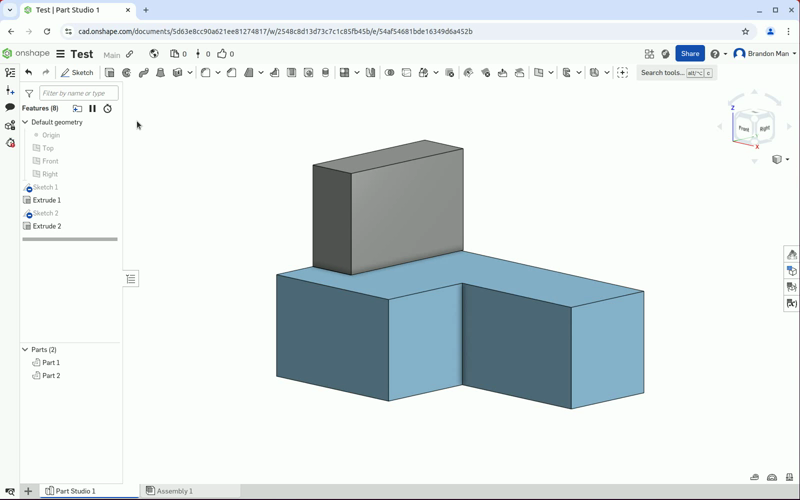
key(left, 3)
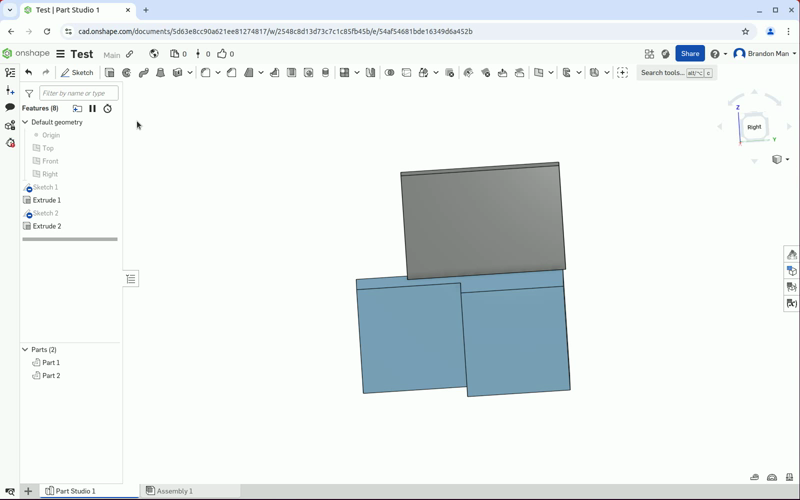
key(right, 3)
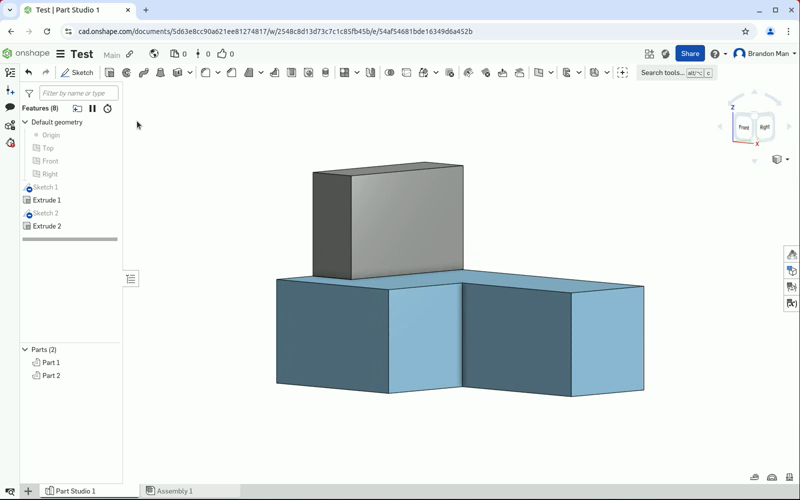
key(down, 3)
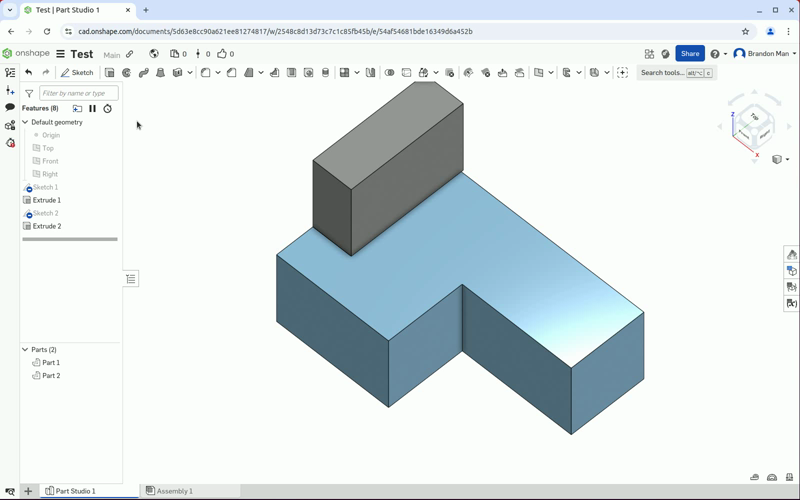
mouse_move(73, 189)
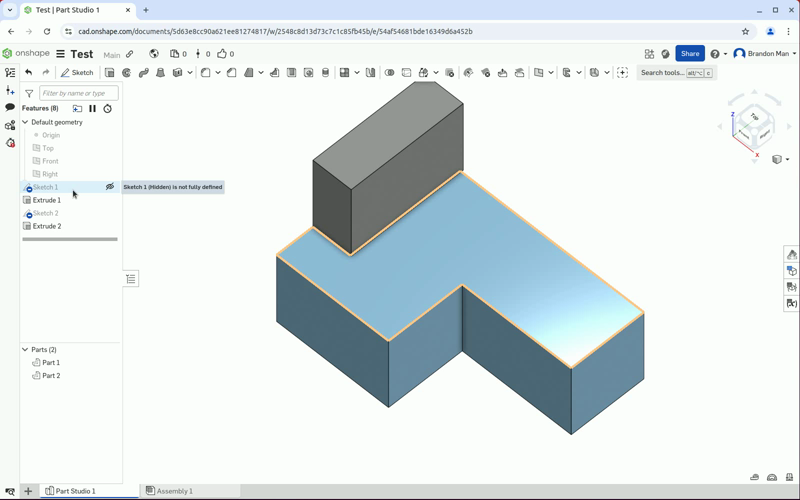
click(73, 189)